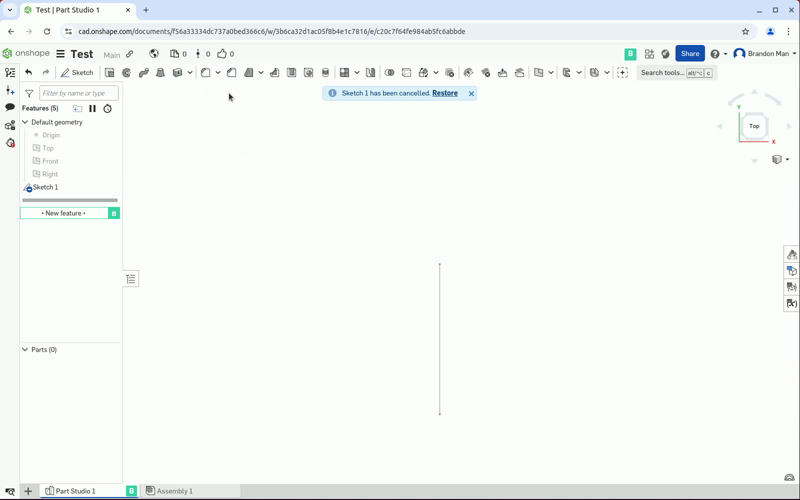
key(shift+h)
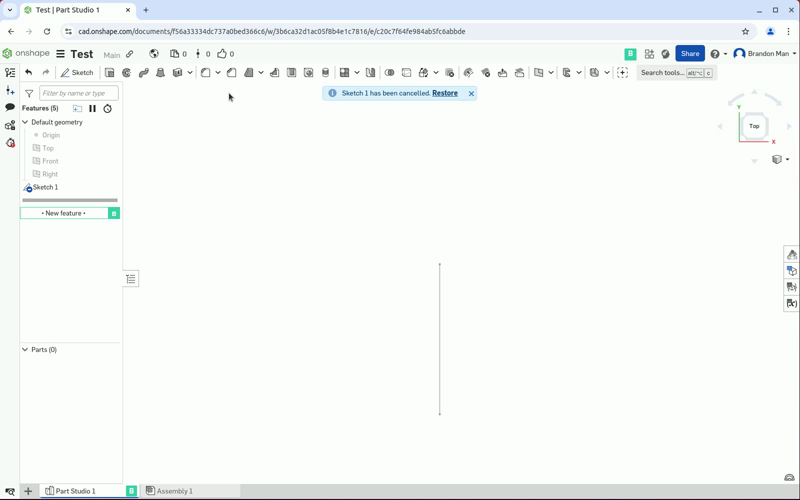
key(shift+s)
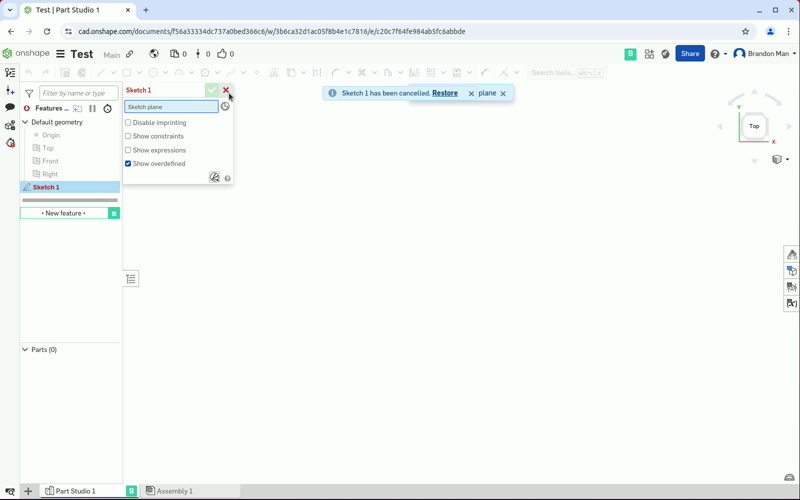
mouse_move(73, 150)
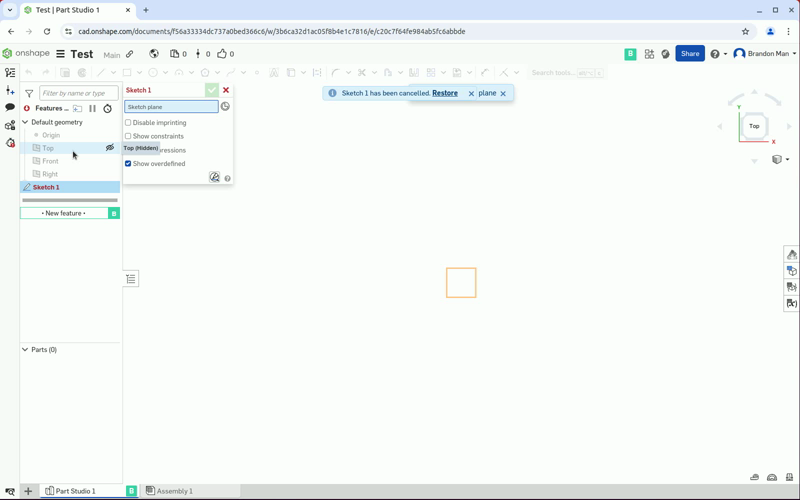
click(73, 150)
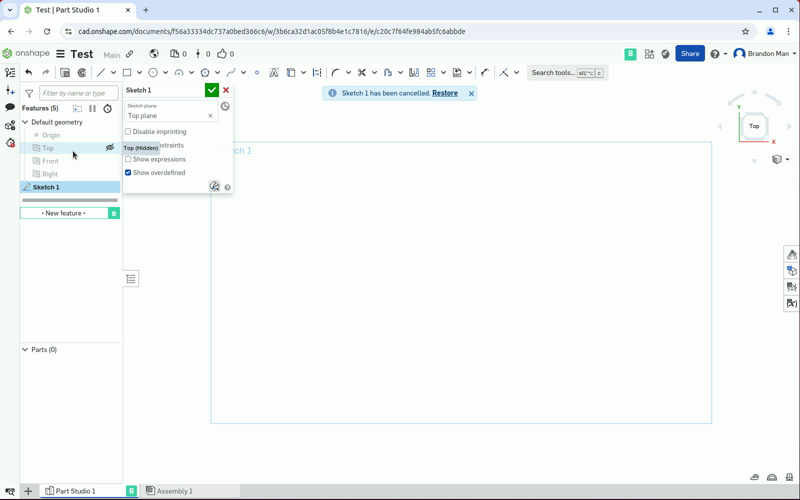
mouse_move(73, 352)
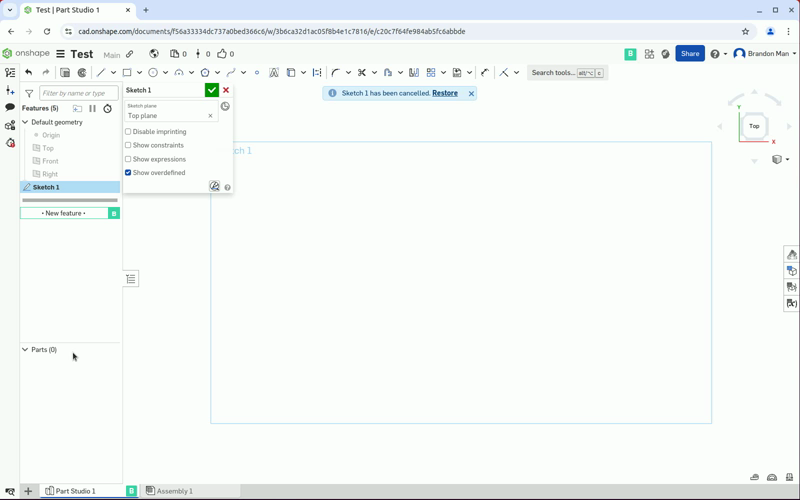
key(y)
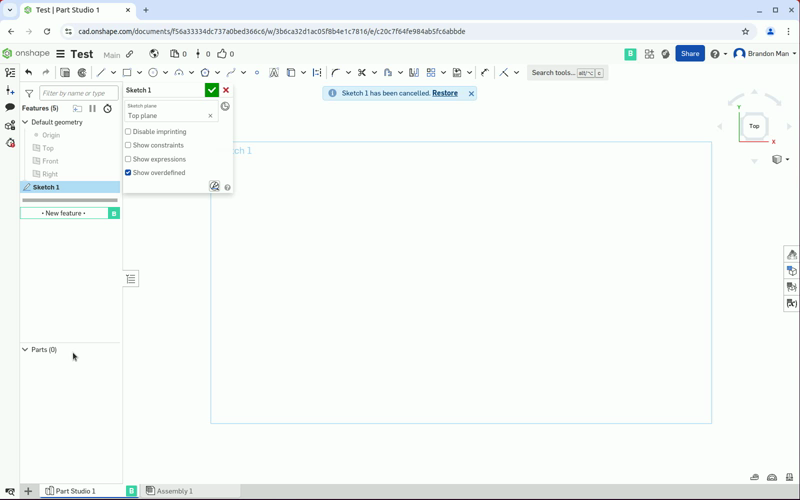
key(l)
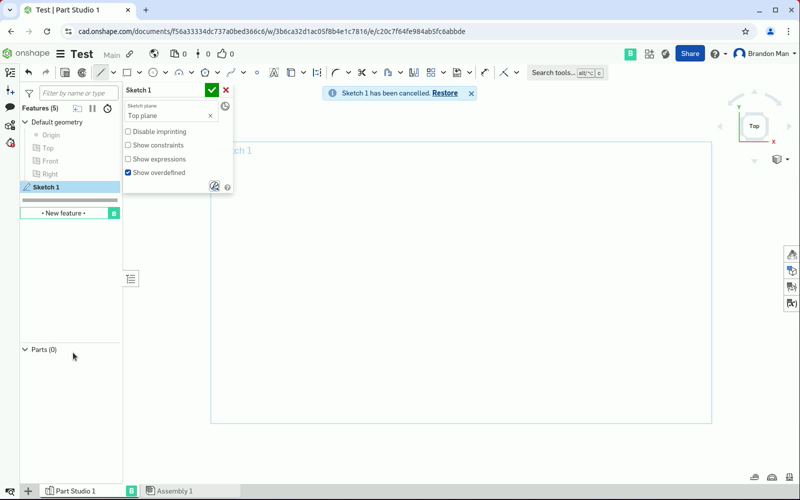
key_down(shift)
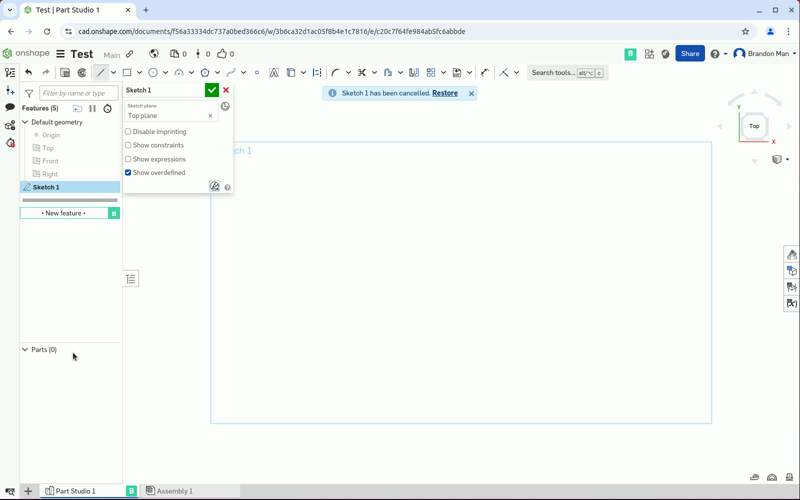
mouse_move(379, 367)
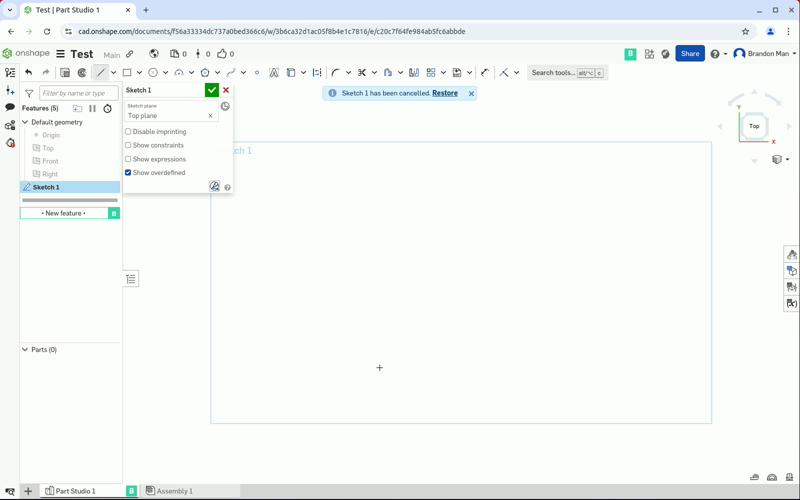
click(379, 367)
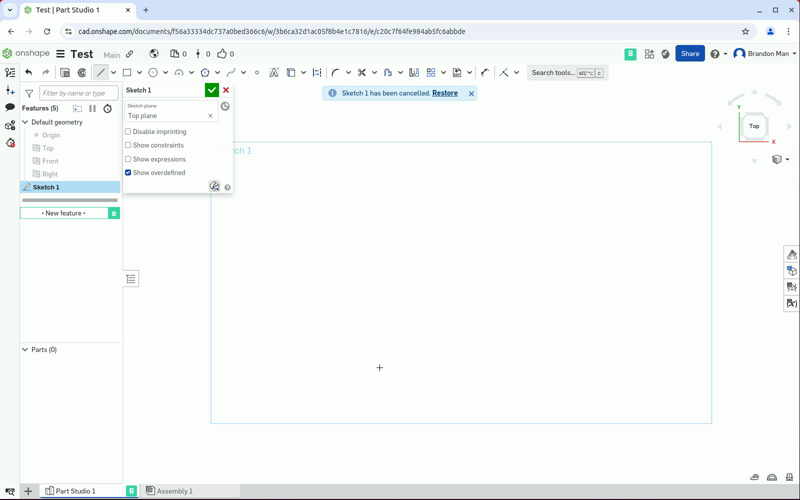
key_up(shift)
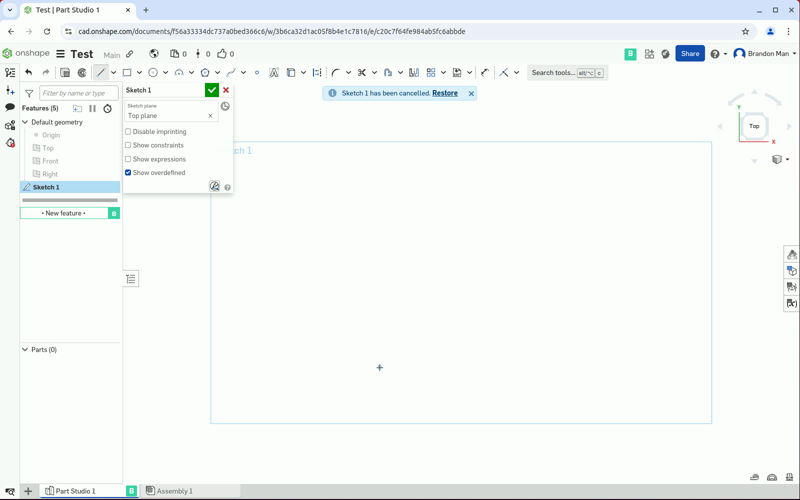
key_down(shift)
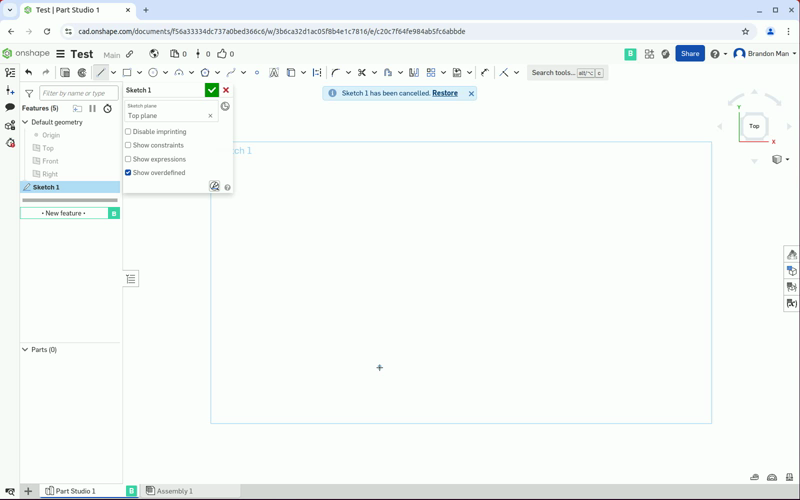
mouse_move(512, 367)
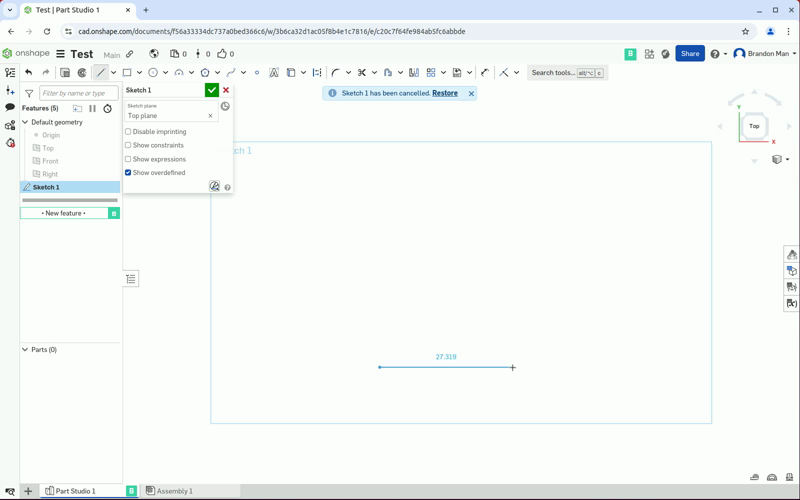
click(512, 367)
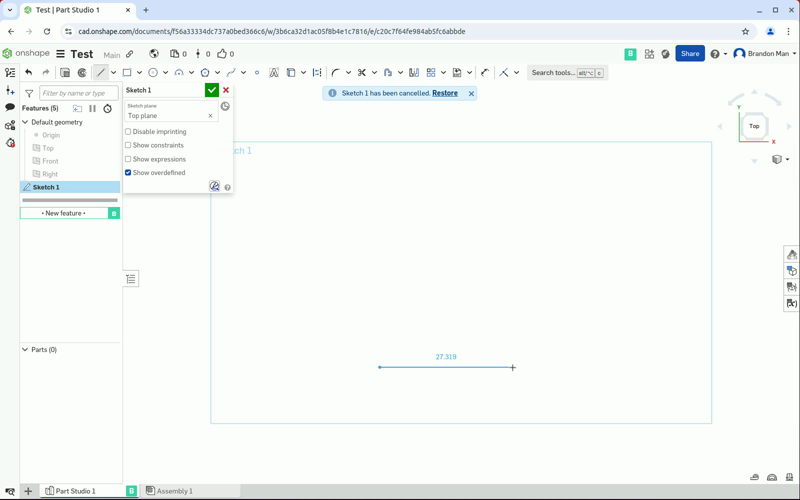
key_up(shift)
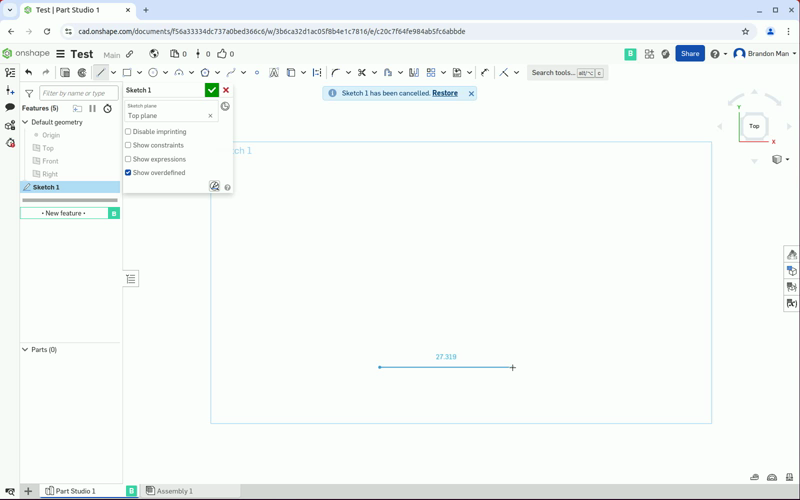
key_down(shift)
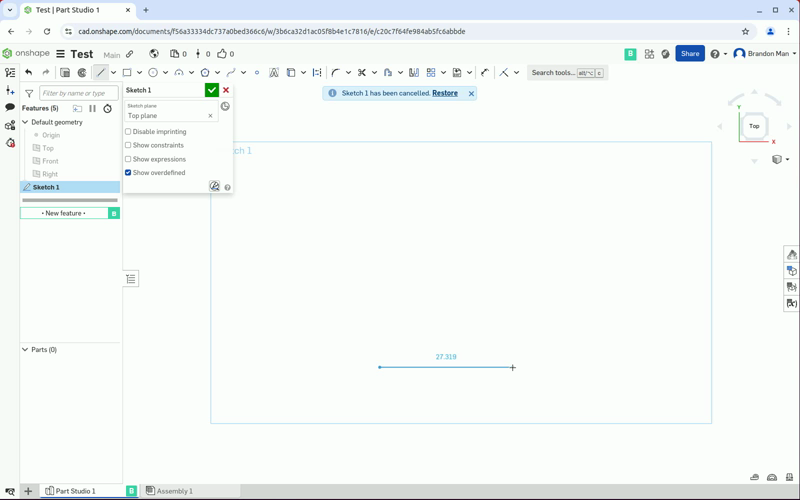
mouse_move(542, 367)
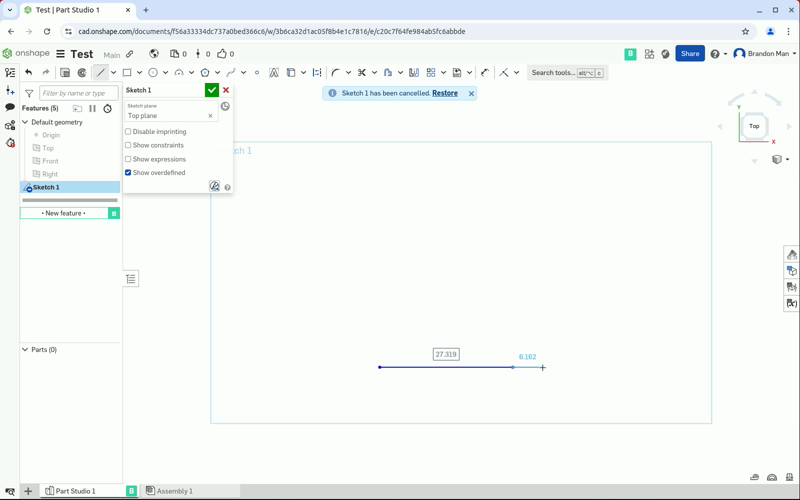
mouse_move(512, 324)
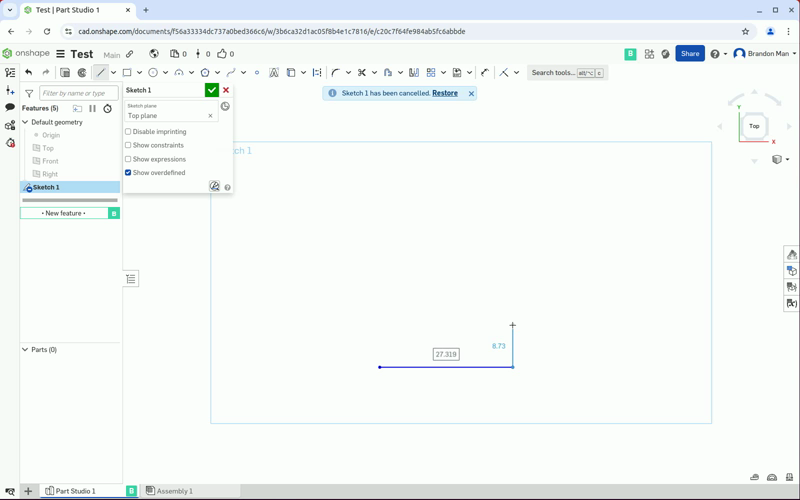
click(512, 324)
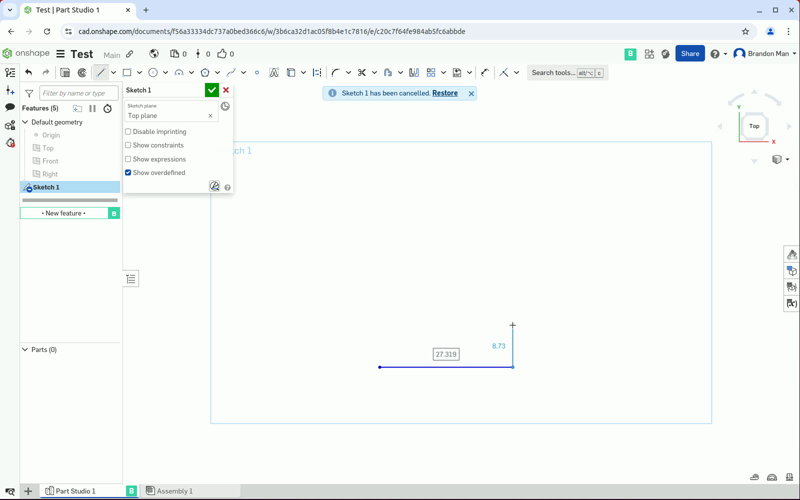
key_up(shift)
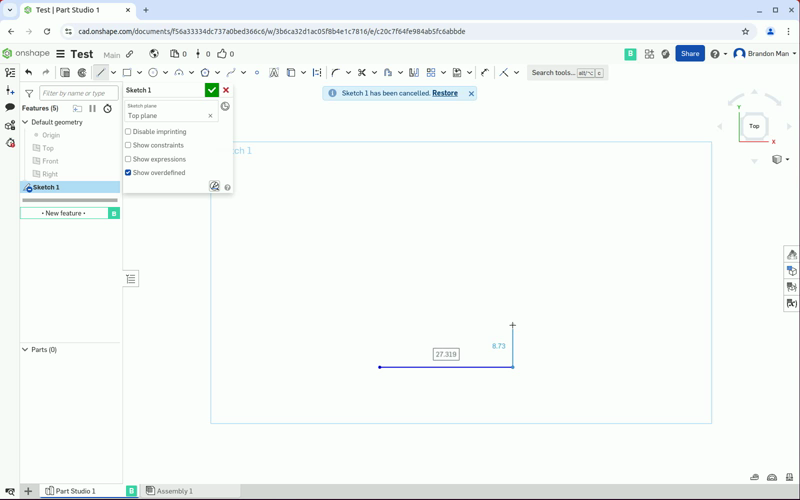
key_down(shift)
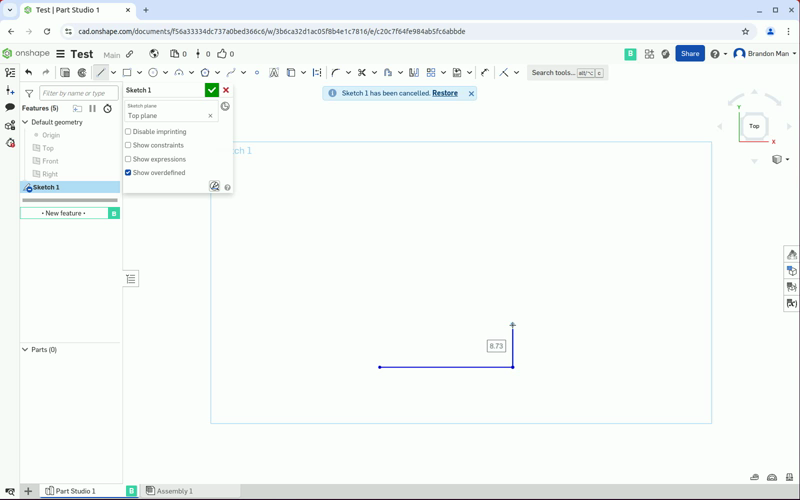
mouse_move(542, 324)
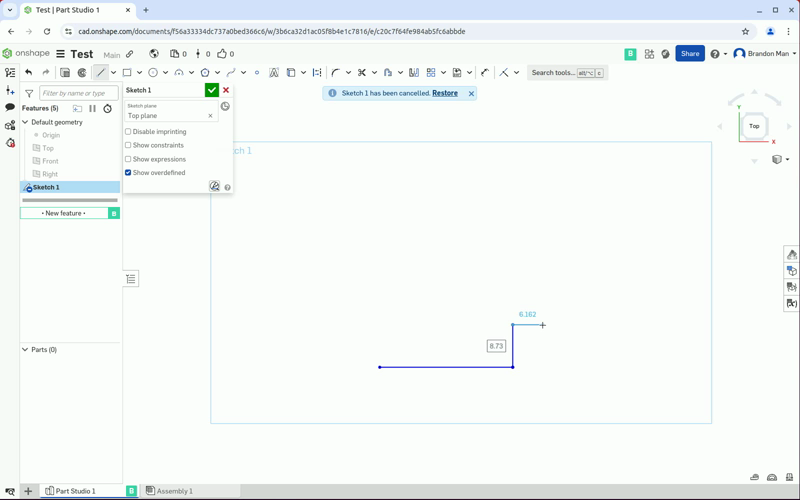
mouse_move(461, 324)
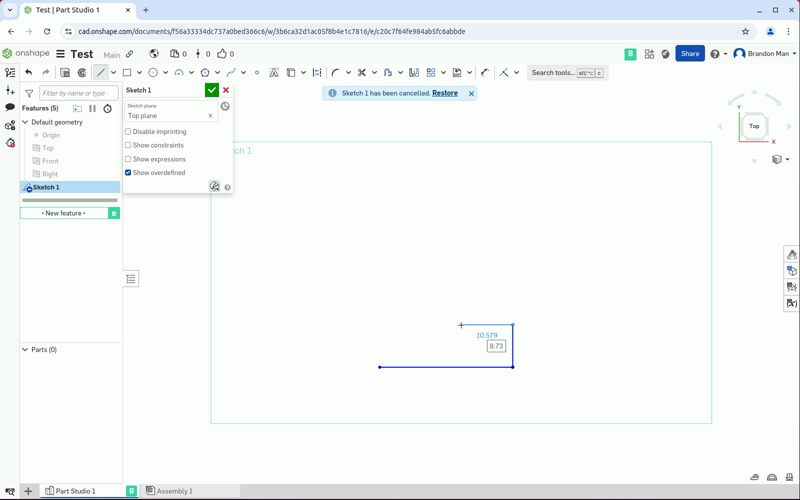
click(461, 324)
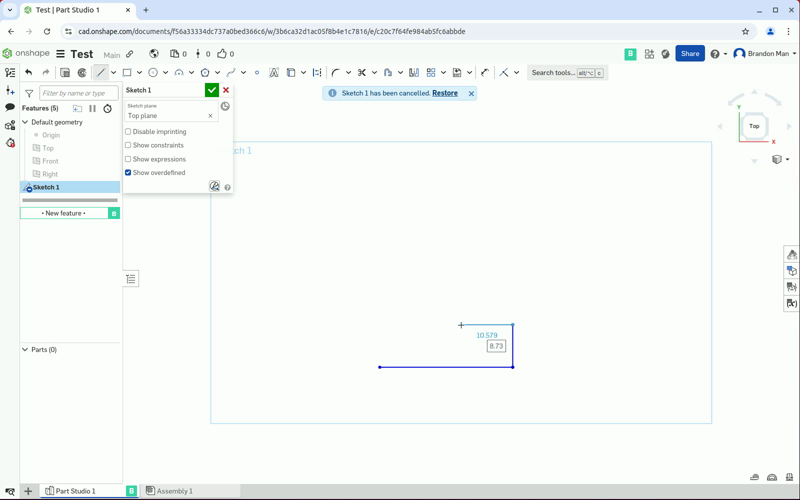
key_up(shift)
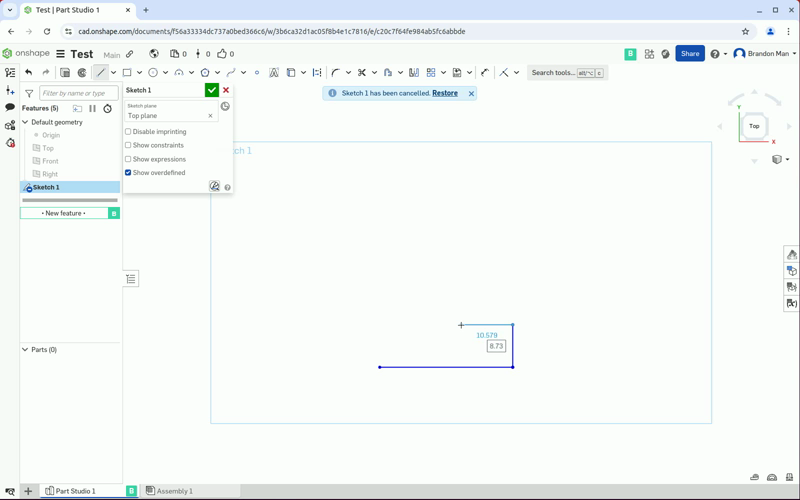
key_down(shift)
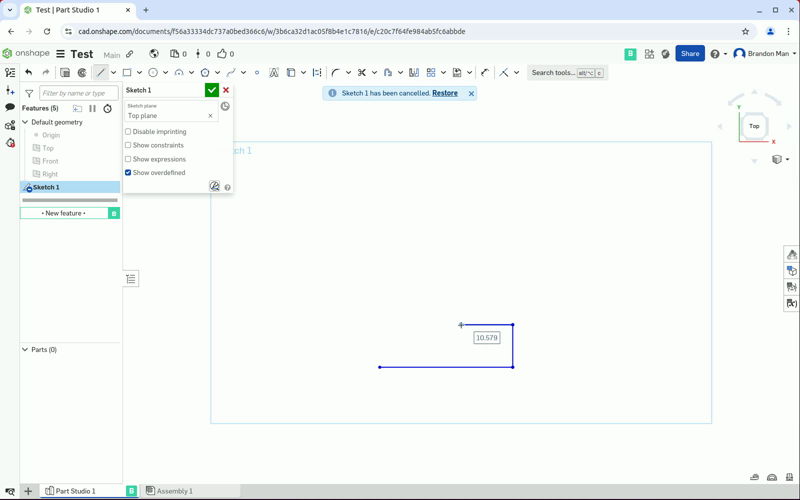
mouse_move(491, 324)
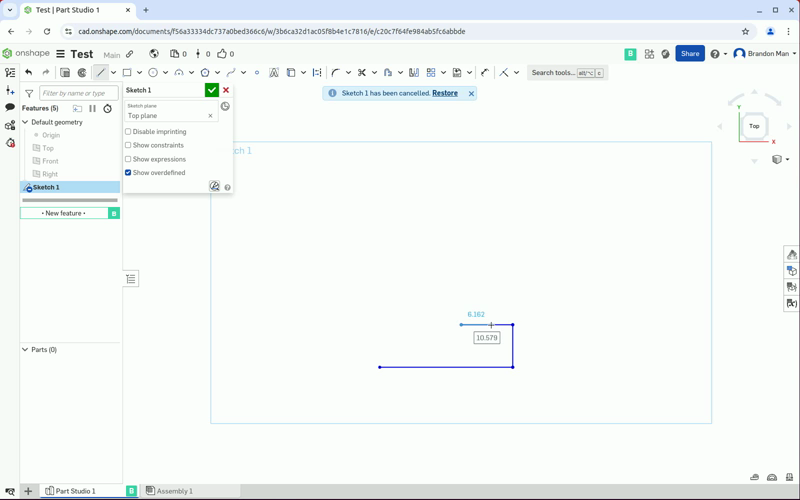
mouse_move(461, 282)
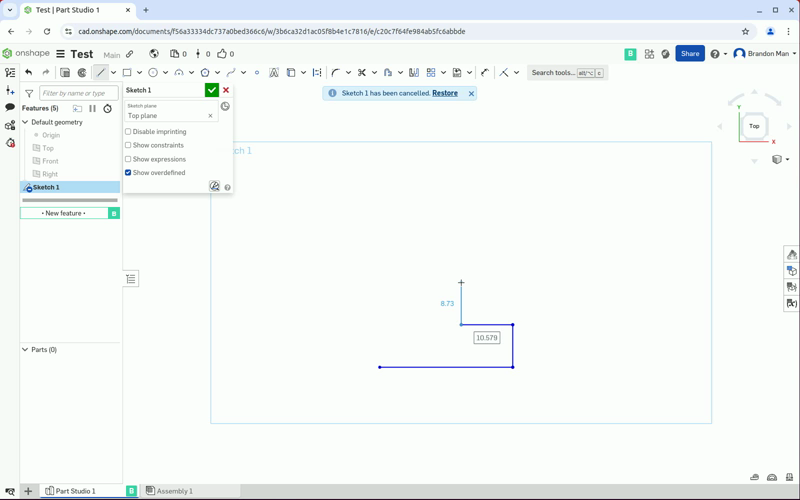
click(461, 282)
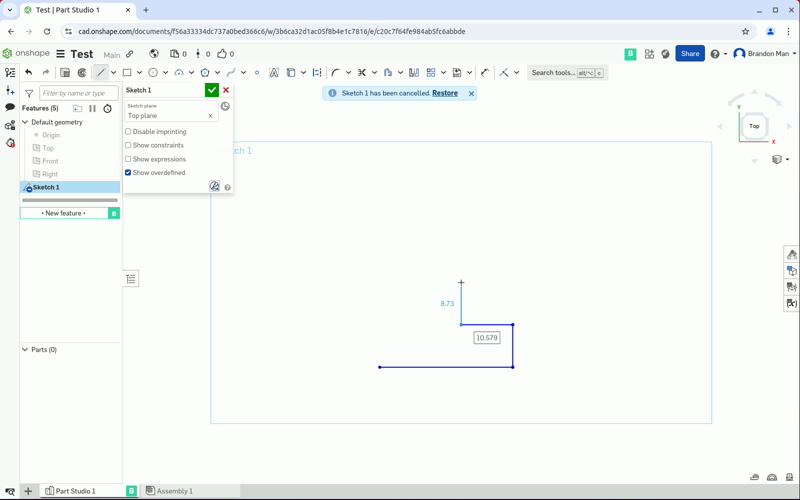
key_up(shift)
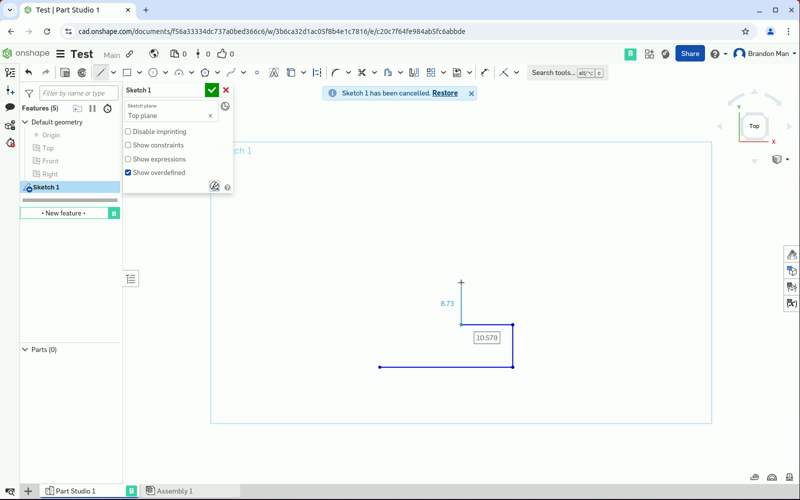
key_down(shift)
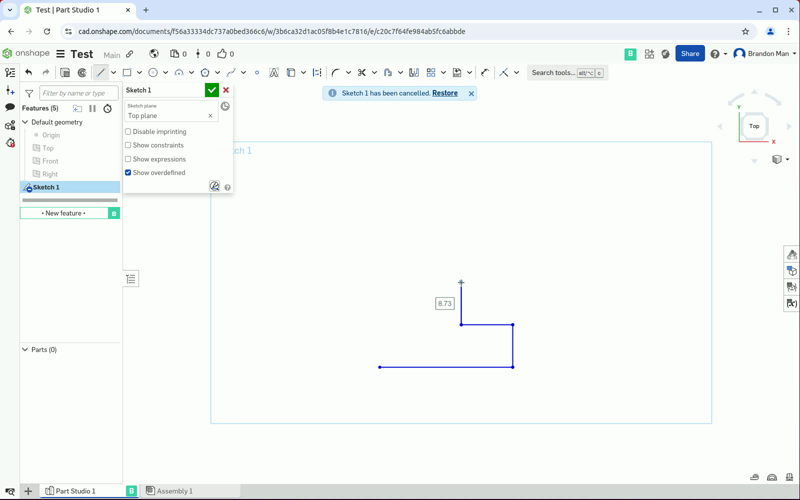
mouse_move(461, 198)
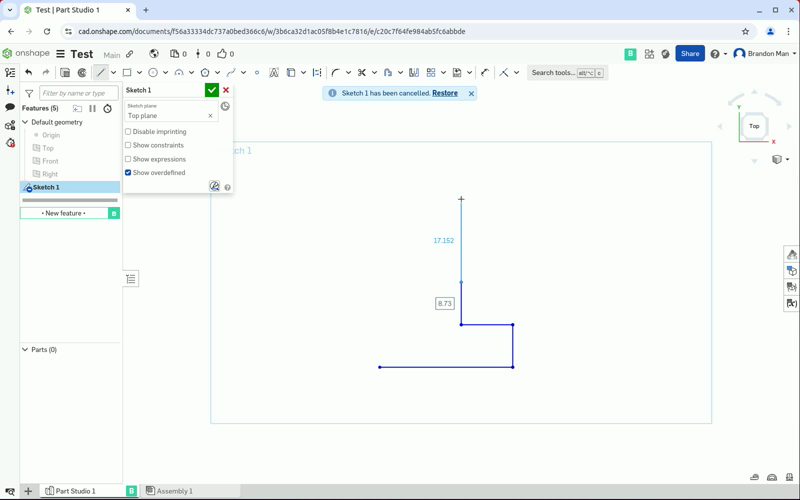
click(461, 198)
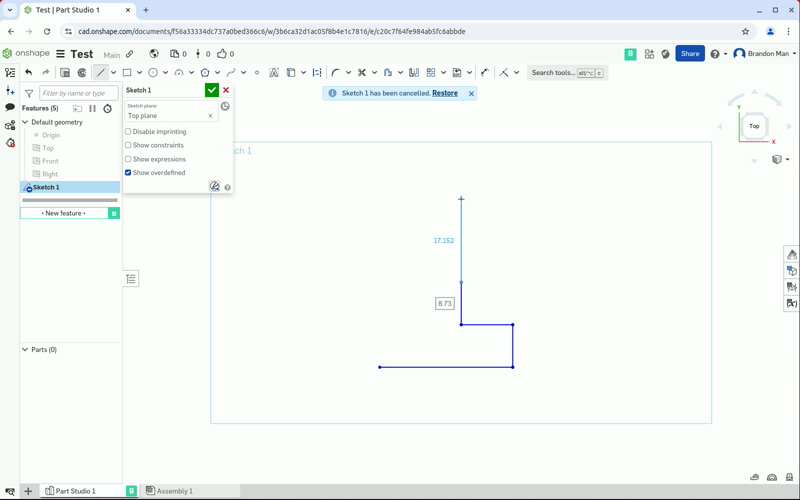
key_up(shift)
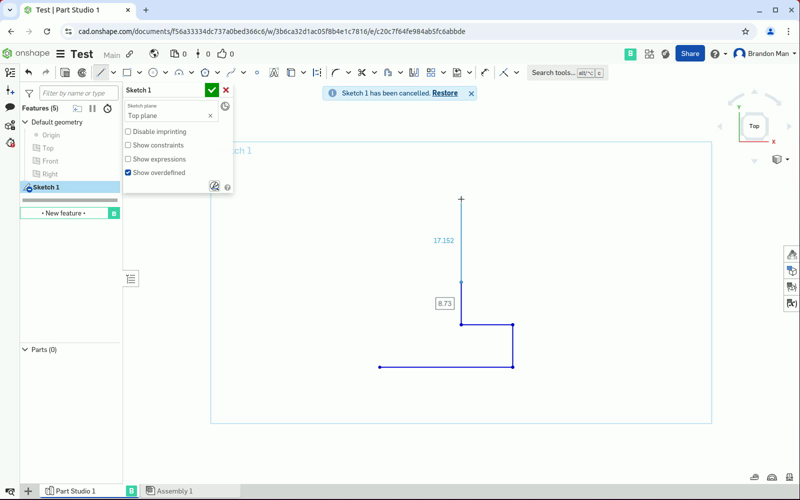
key_down(shift)
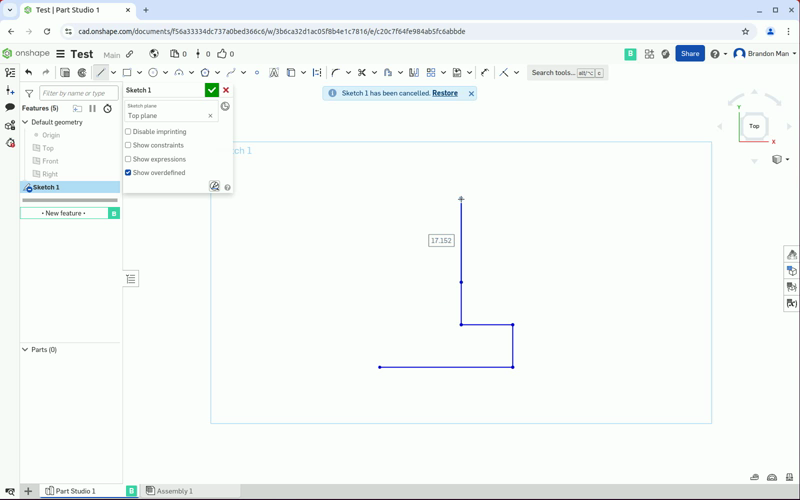
mouse_move(379, 198)
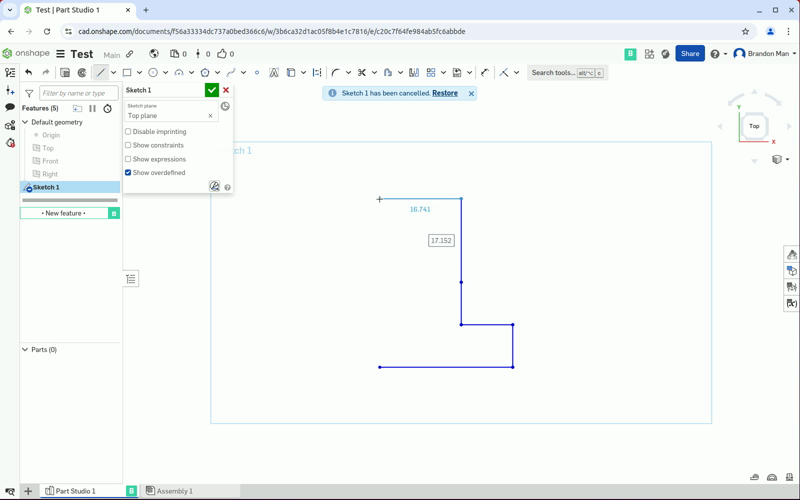
click(379, 198)
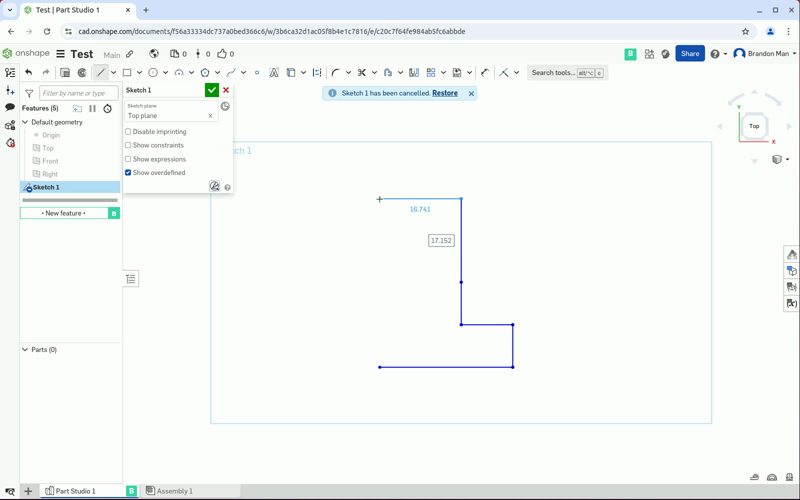
key_up(shift)
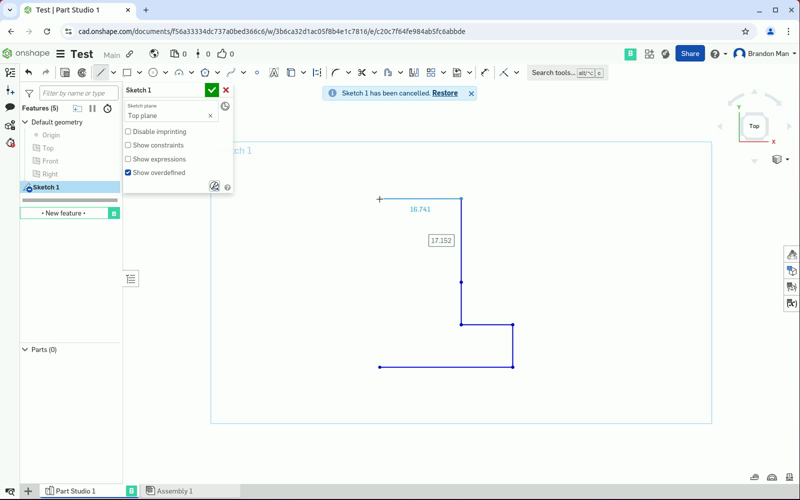
key_down(shift)
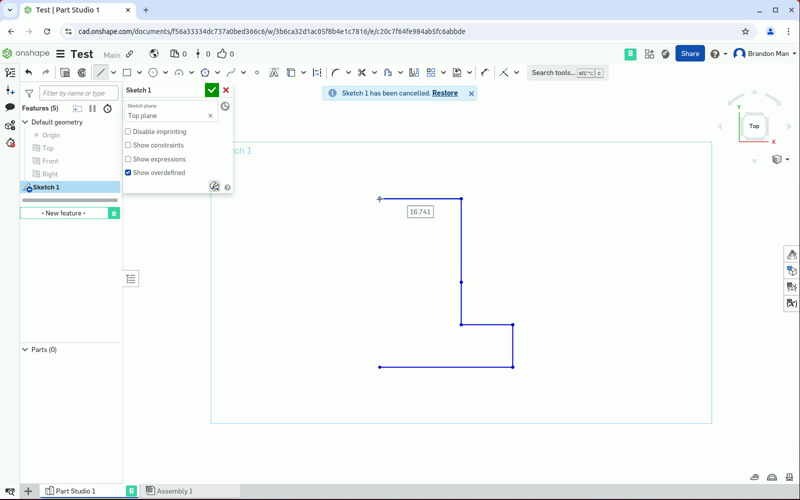
mouse_move(379, 367)
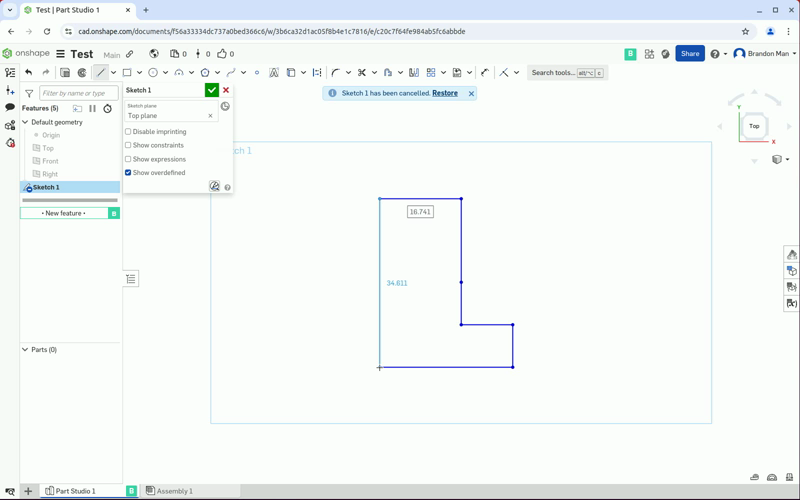
key_up(shift)
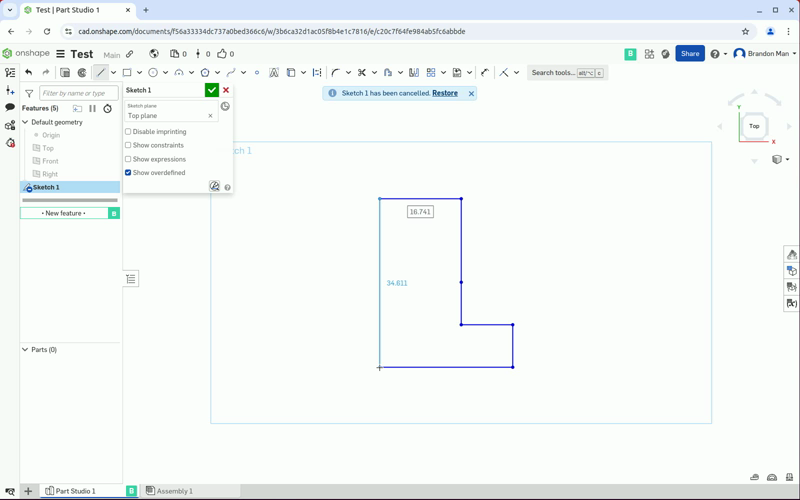
click(379, 367)
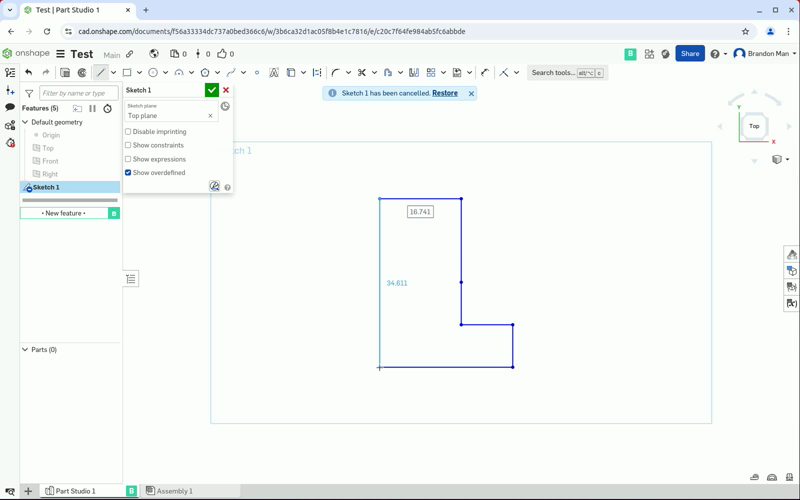
key(esc)
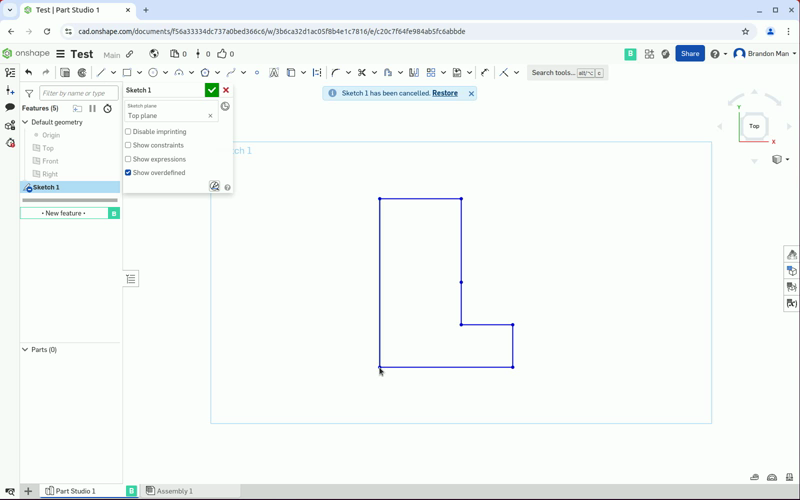
mouse_move(446, 246)
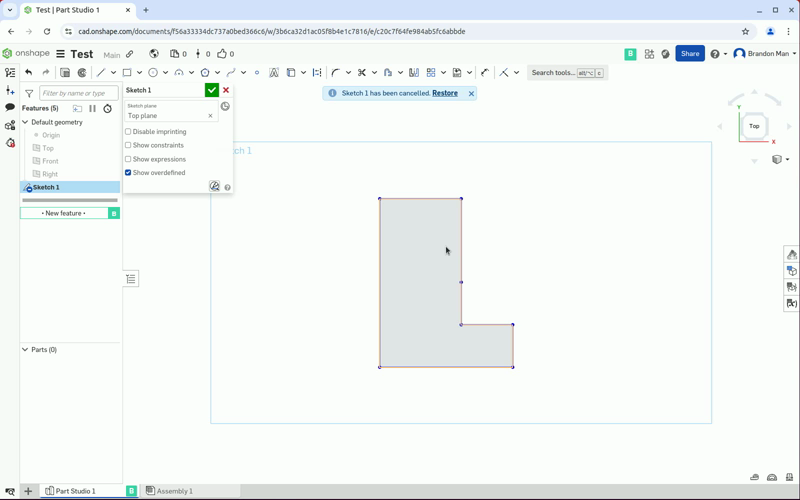
click(446, 246)
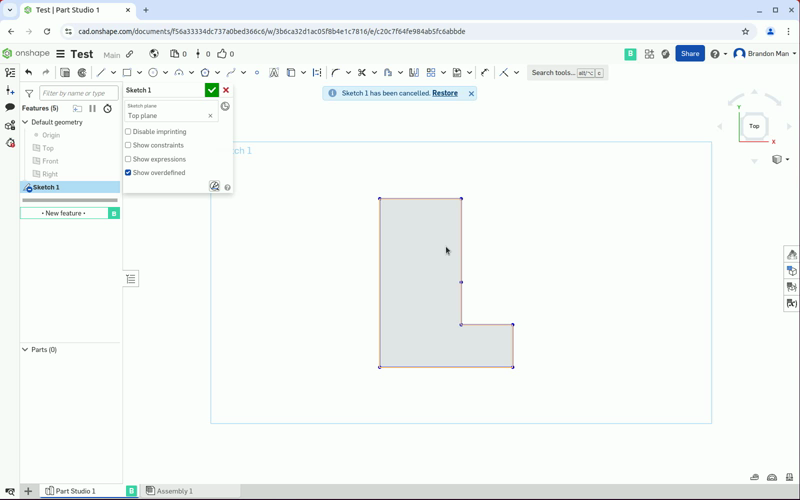
mouse_move(73, 352)
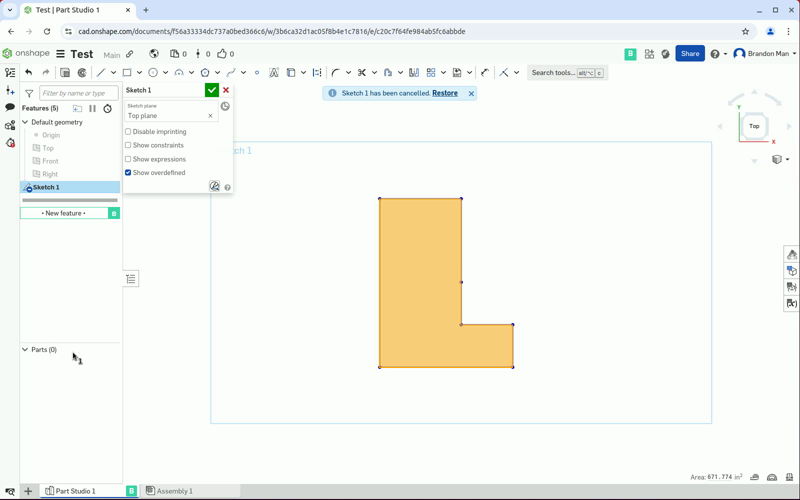
key(shift+y)
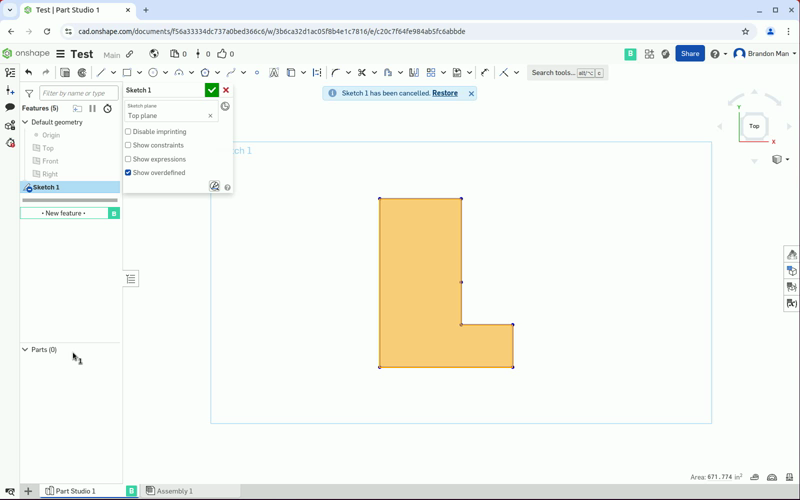
key(shift+e)
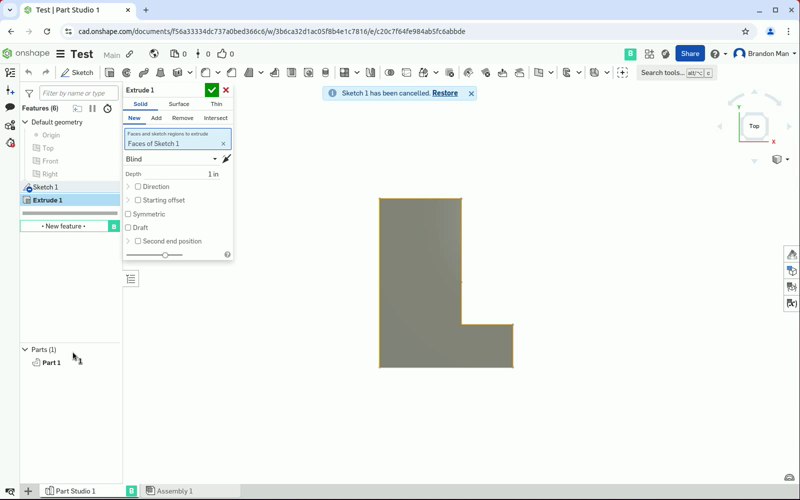
mouse_move(143, 106)
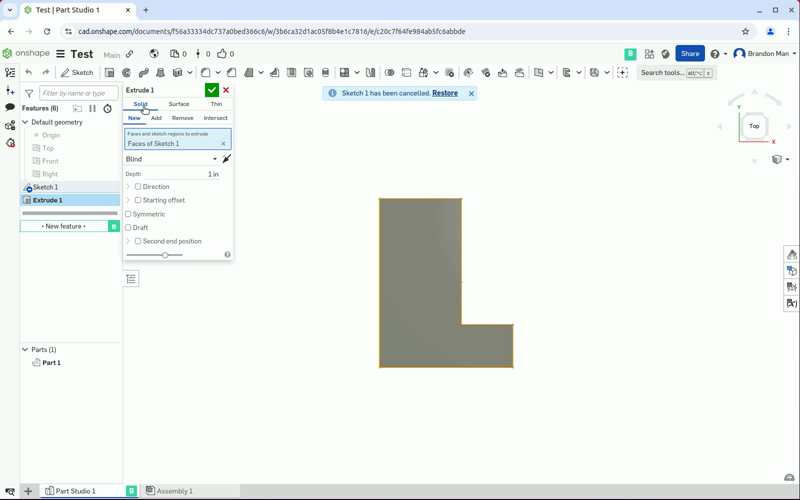
click(143, 106)
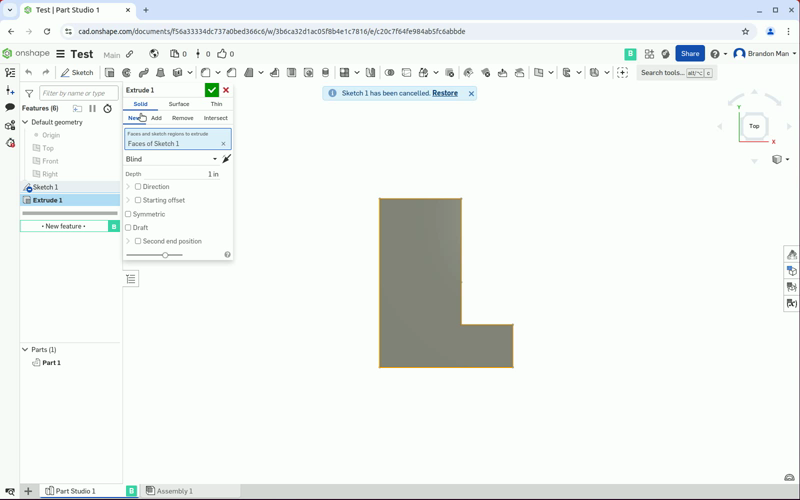
mouse_move(137, 120)
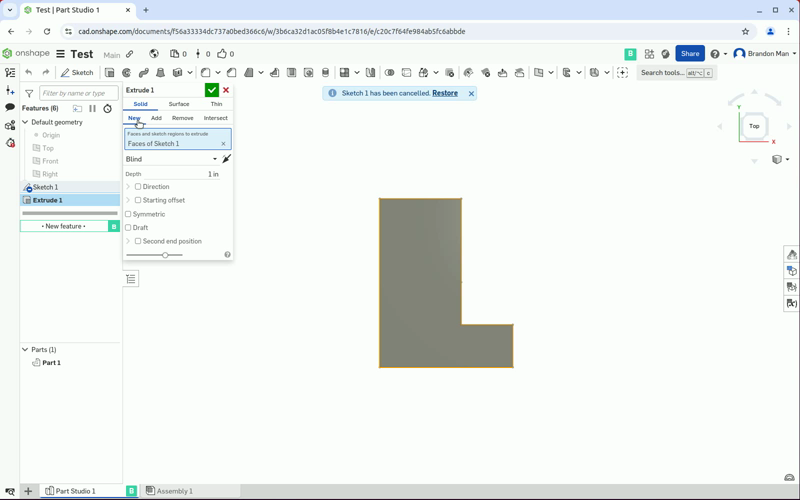
click(137, 120)
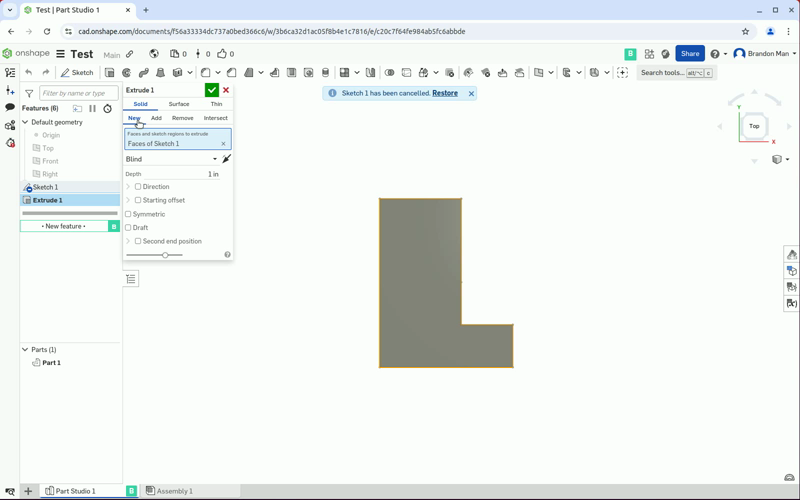
key(tab, 4)
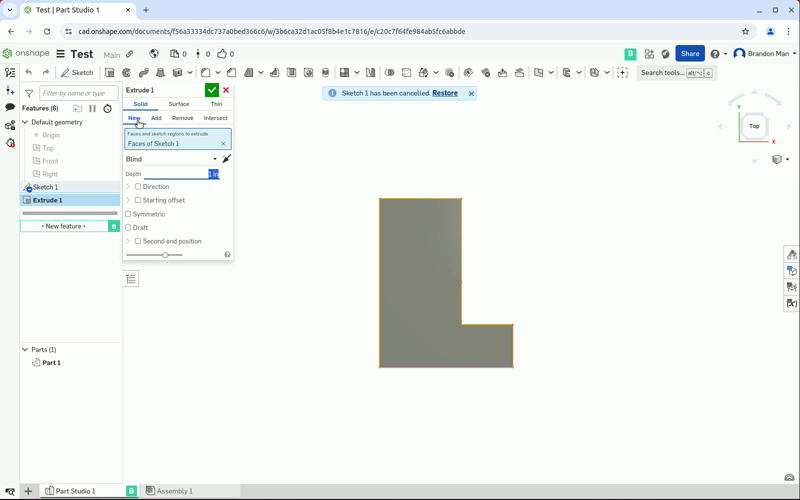
text(1.444)
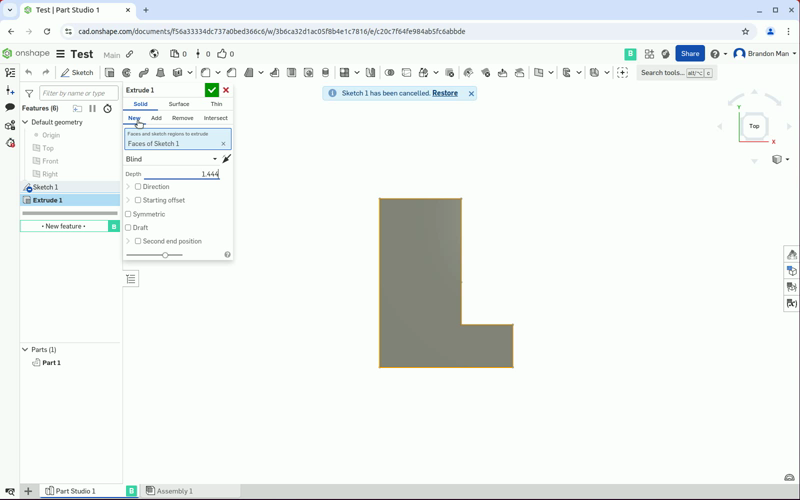
key(enter)
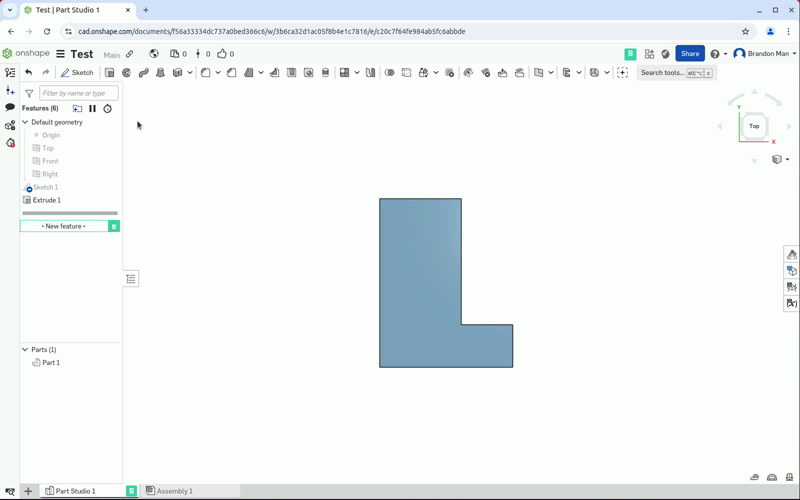
key(shift+h)
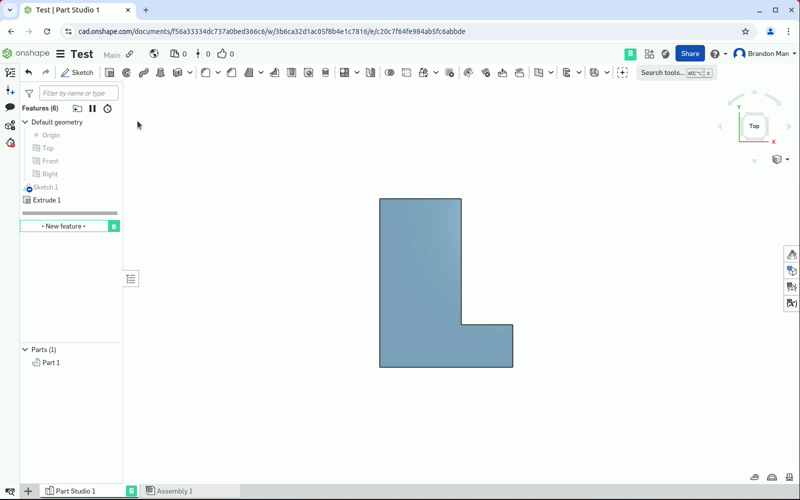
key(shift+h)
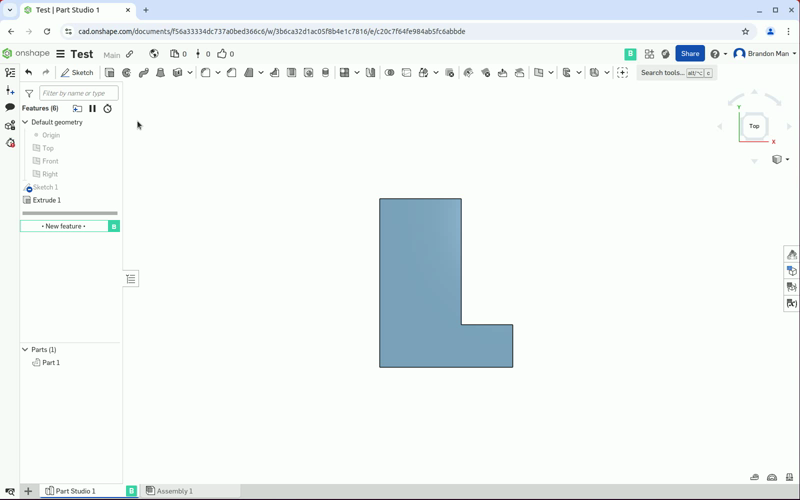
mouse_move(73, 189)
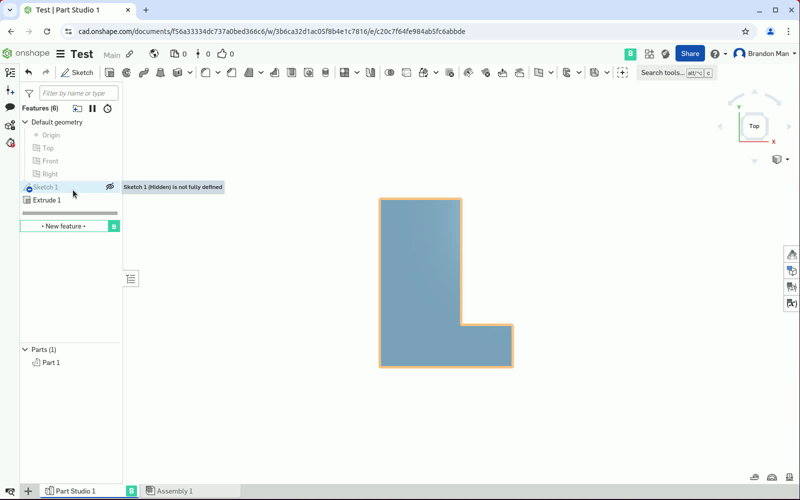
click(73, 189)
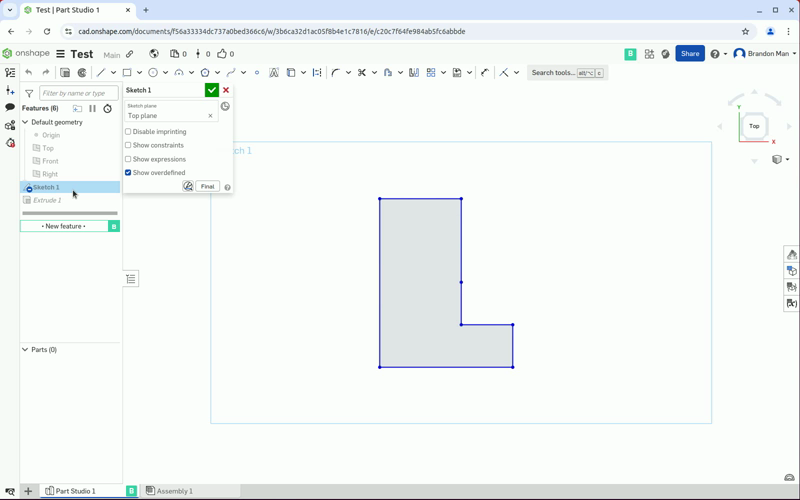
mouse_move(229, 92)
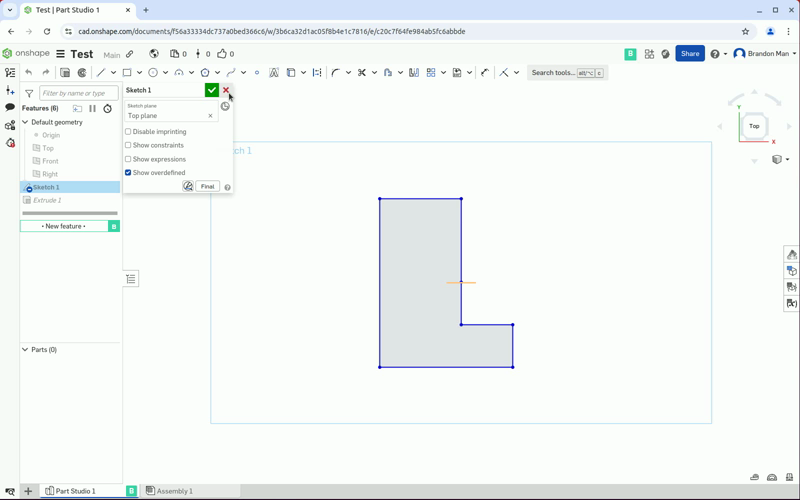
click(229, 92)
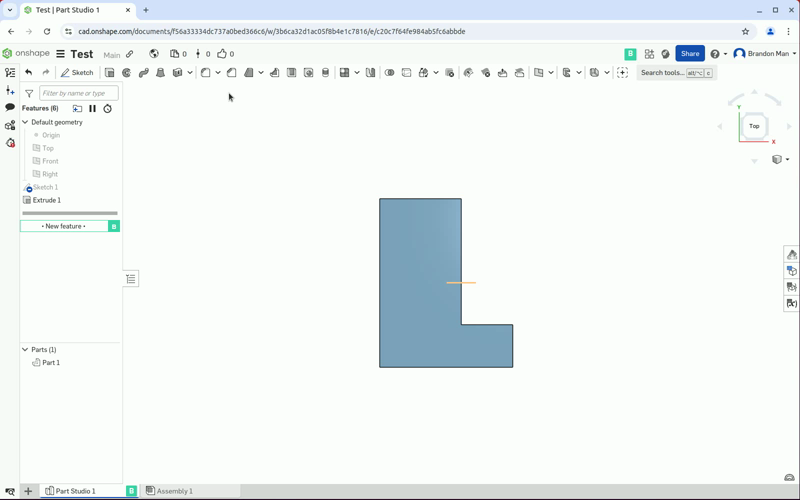
mouse_move(541, 75)
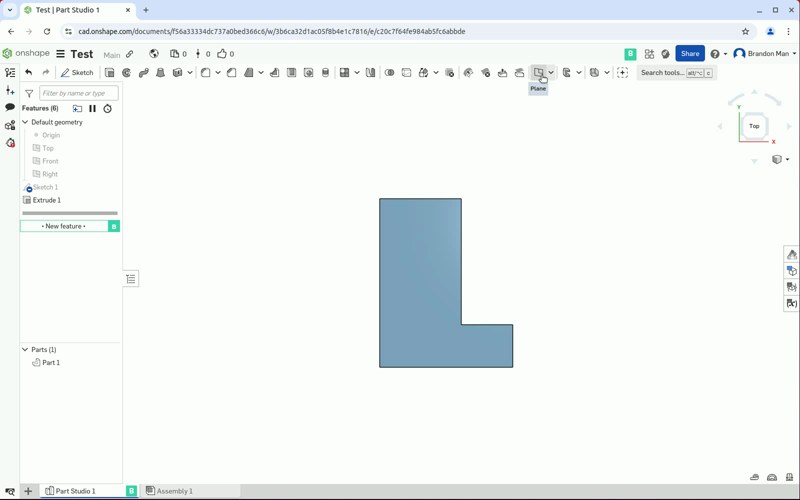
click(541, 75)
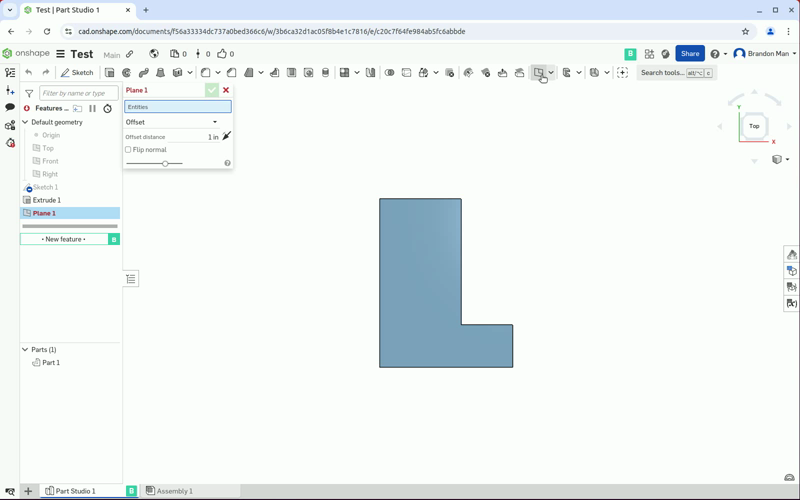
mouse_move(73, 150)
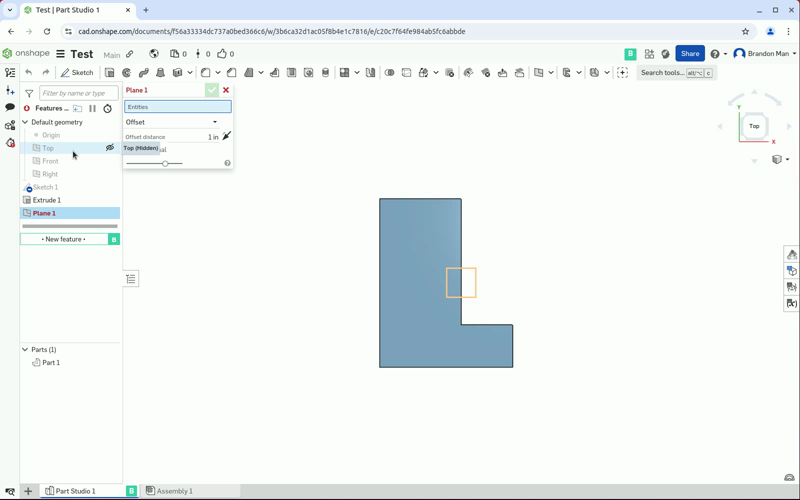
click(73, 150)
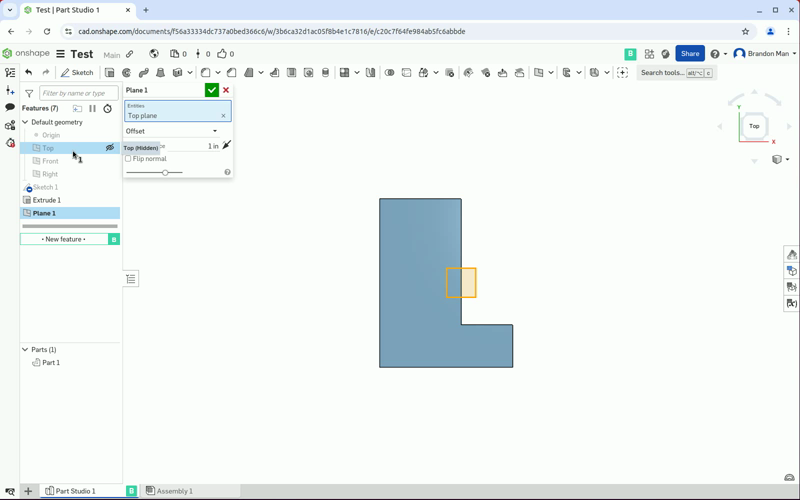
key(tab, 2)
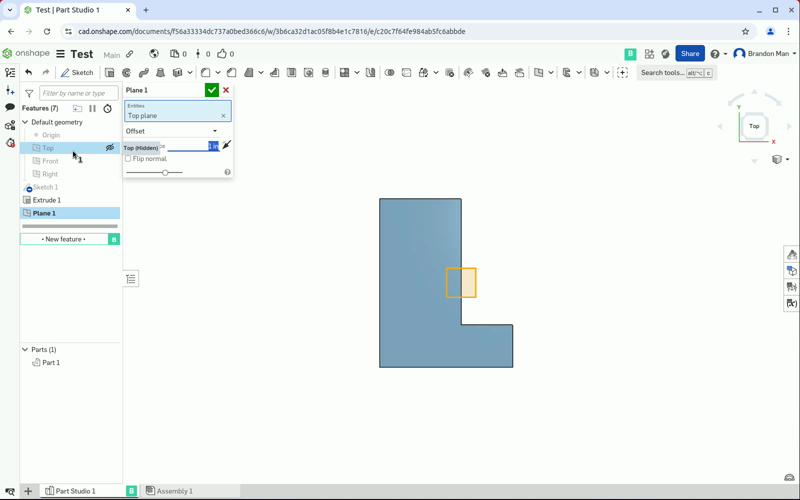
text(1.448)
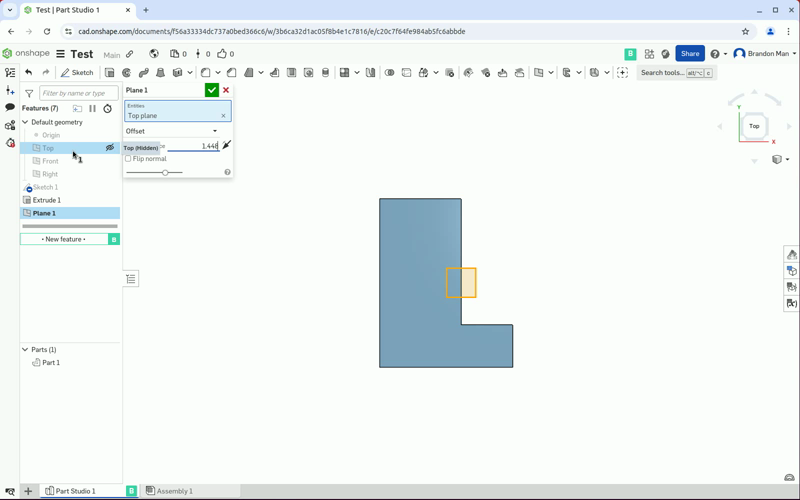
key(enter, 2)
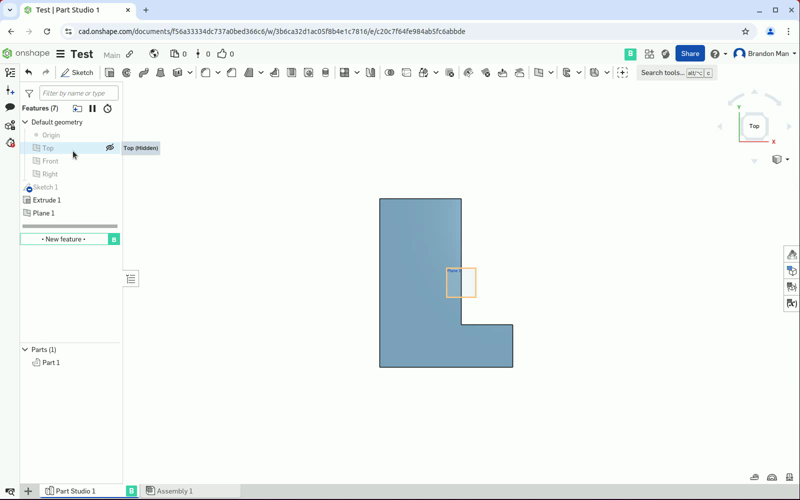
key(shift+s)
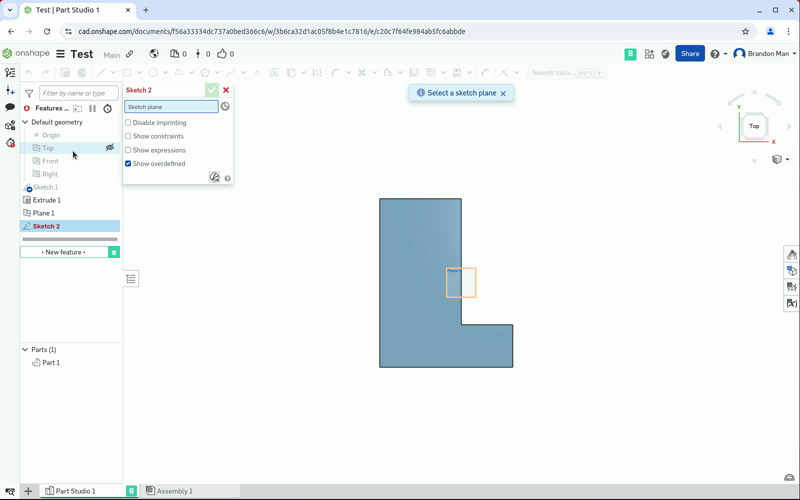
mouse_move(73, 215)
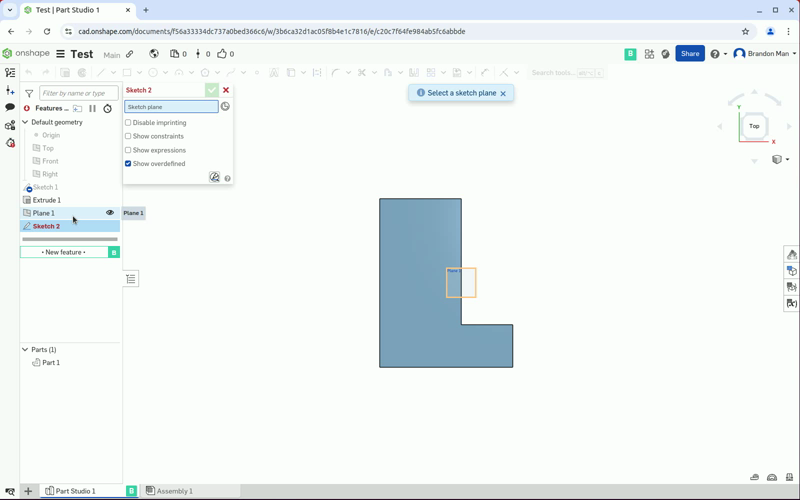
click(73, 215)
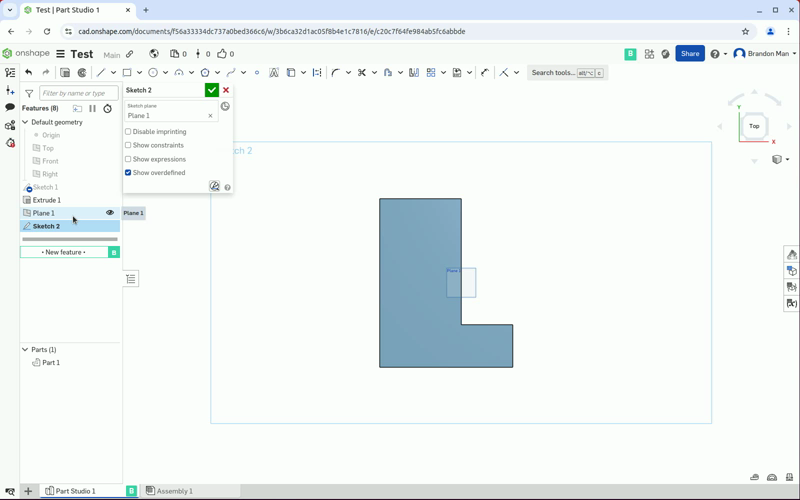
mouse_move(73, 352)
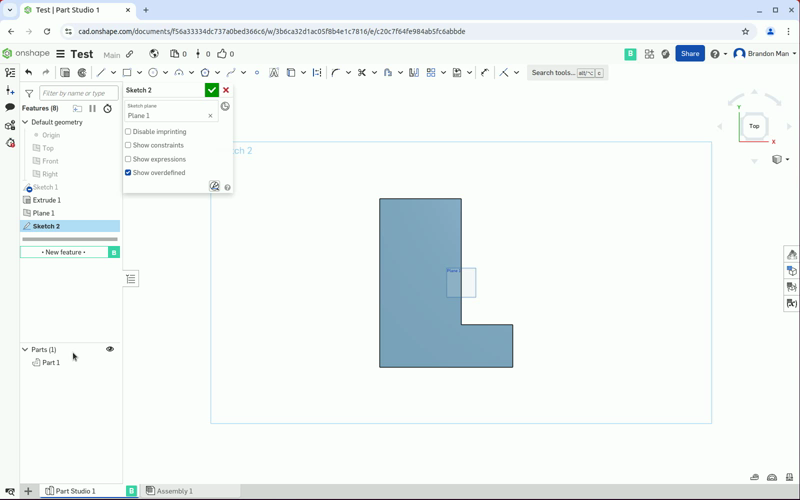
key(y)
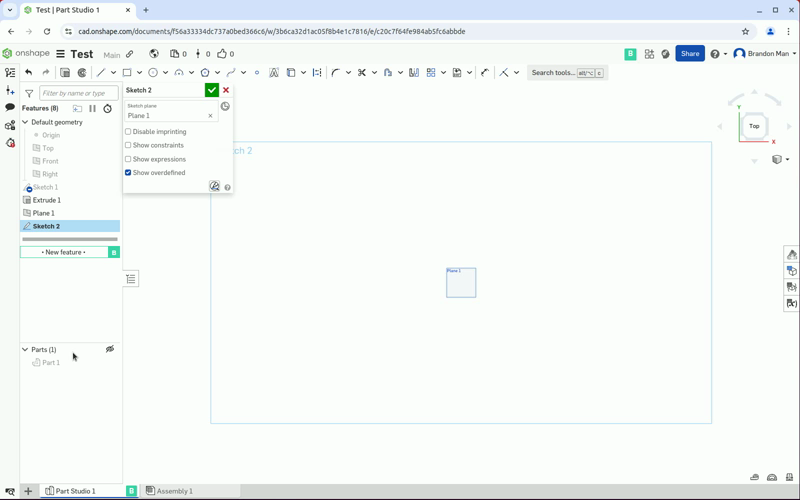
key(l)
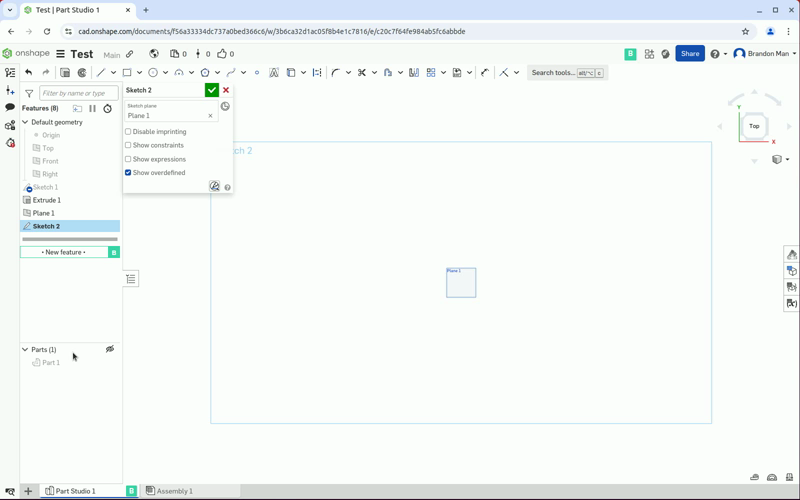
key_down(shift)
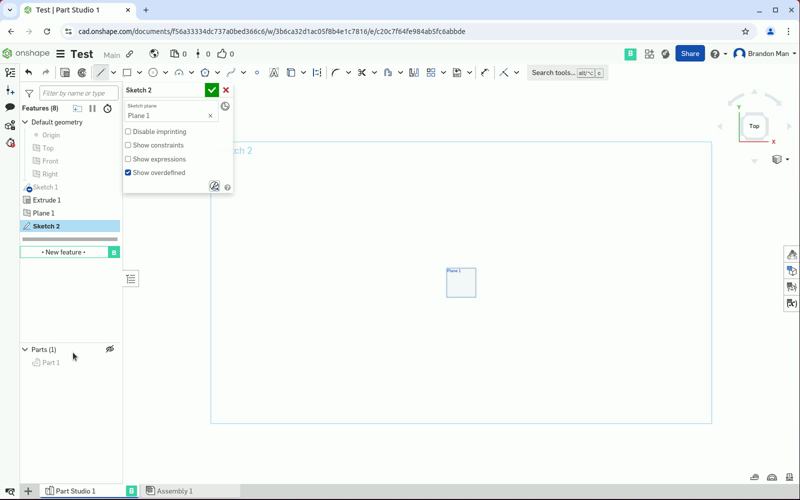
mouse_move(379, 367)
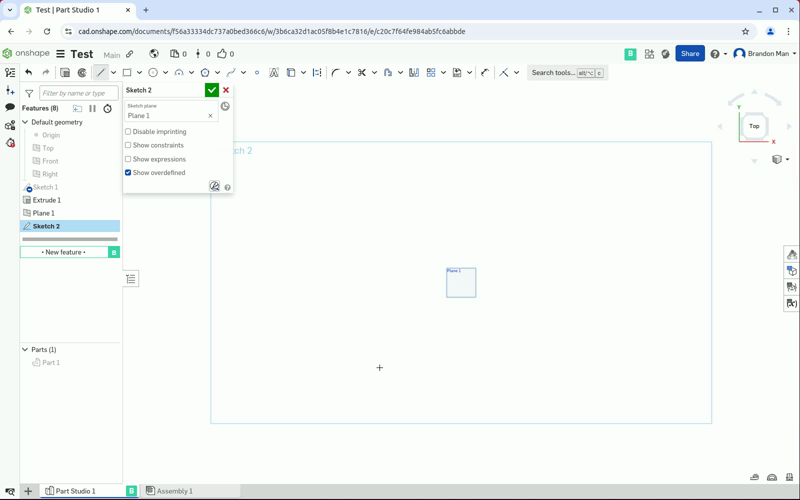
click(379, 367)
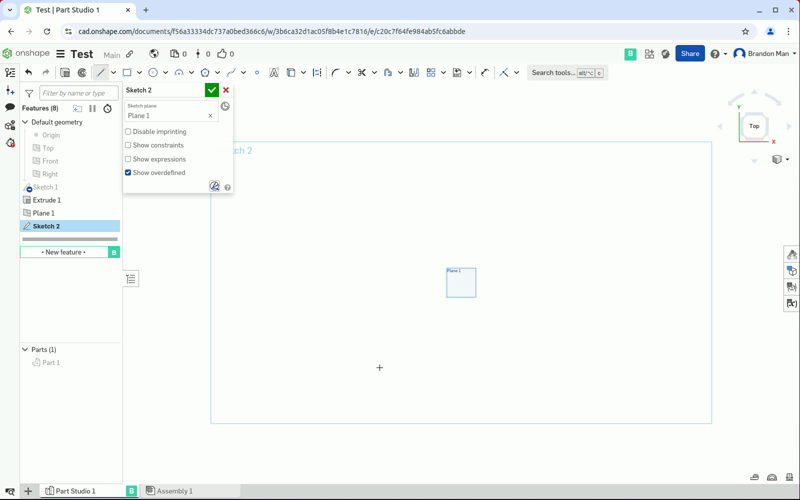
key_up(shift)
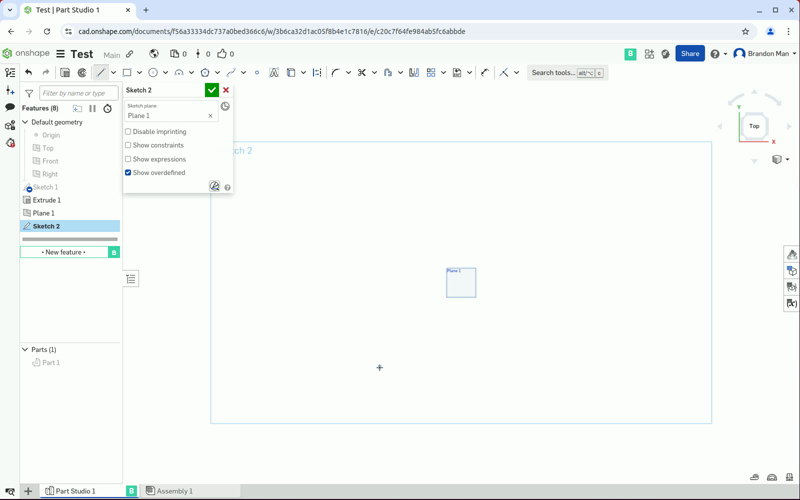
key_down(shift)
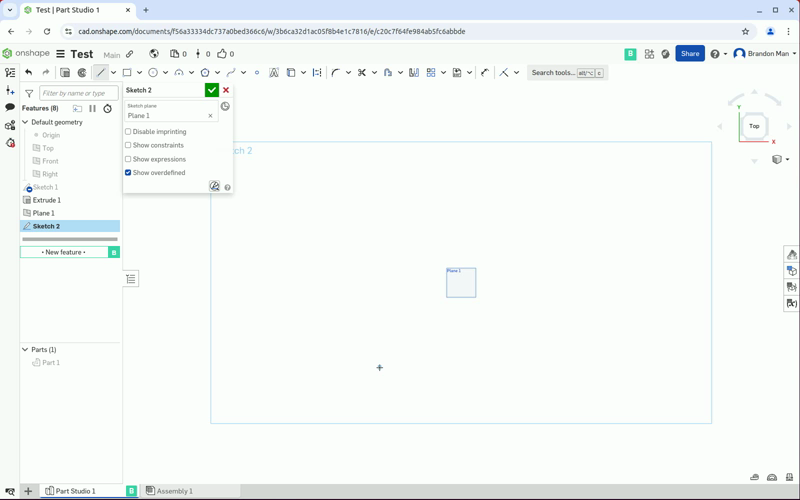
mouse_move(461, 367)
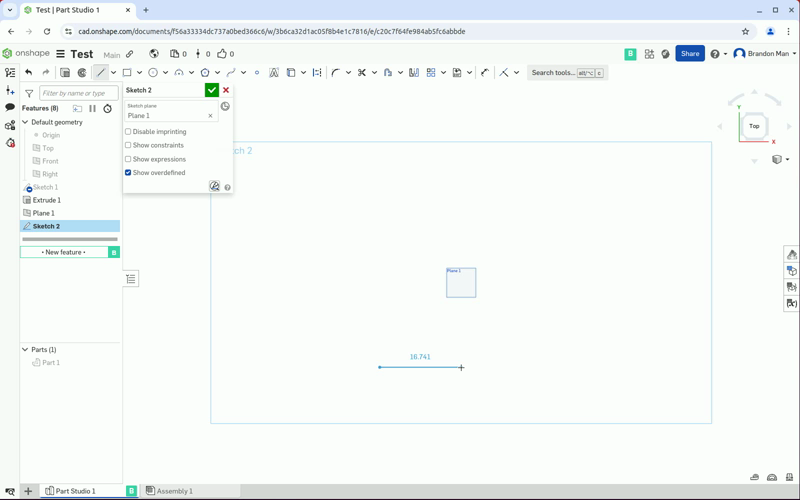
click(461, 367)
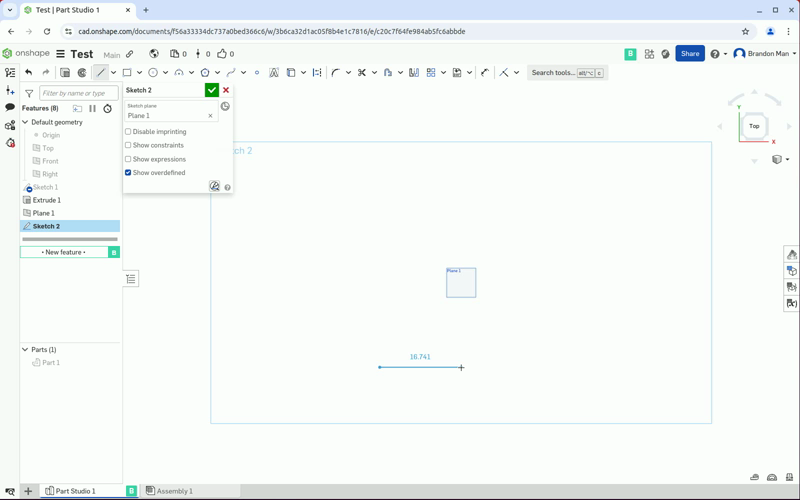
key_up(shift)
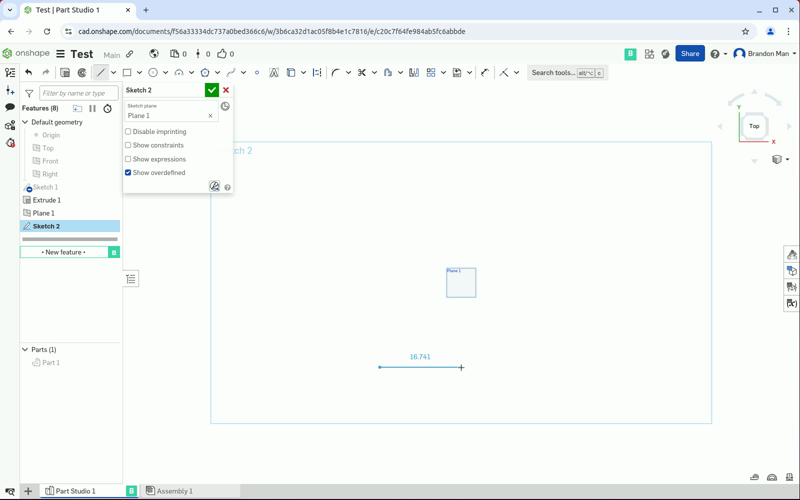
key_down(shift)
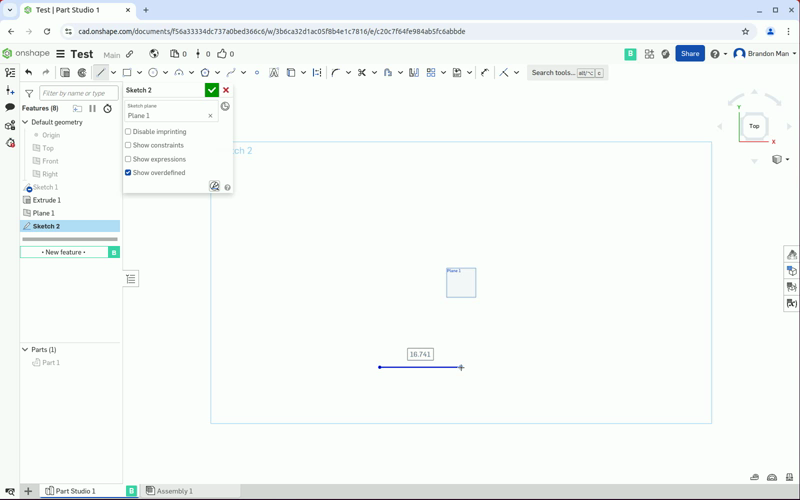
mouse_move(491, 367)
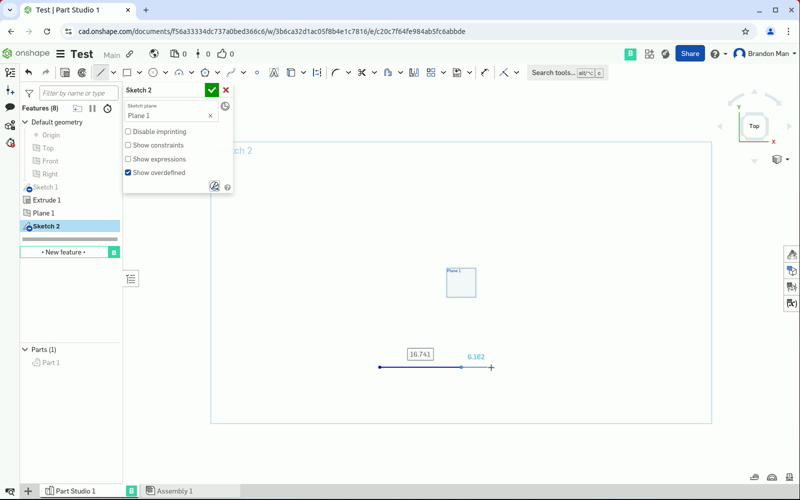
mouse_move(461, 324)
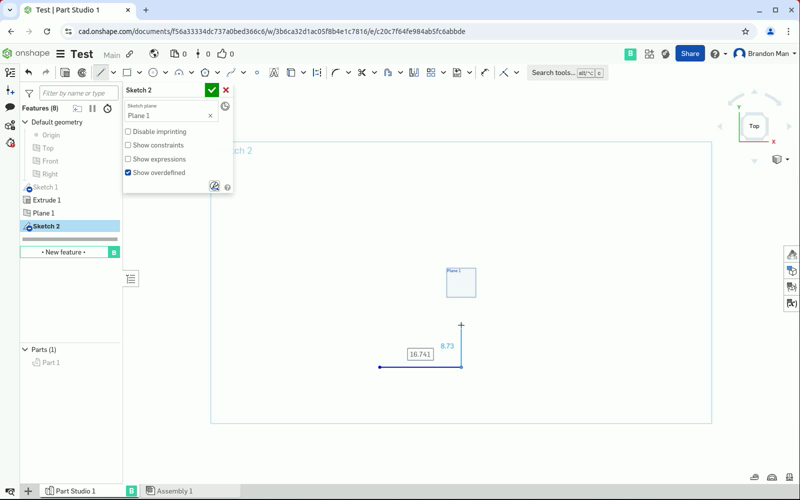
click(461, 324)
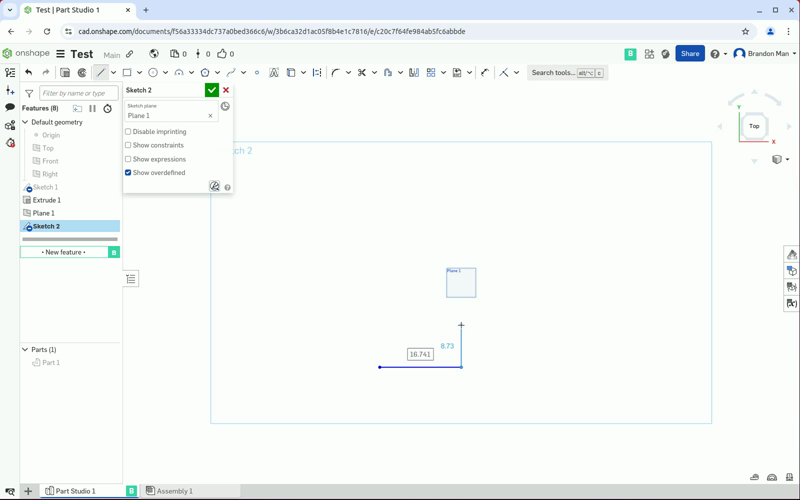
key_up(shift)
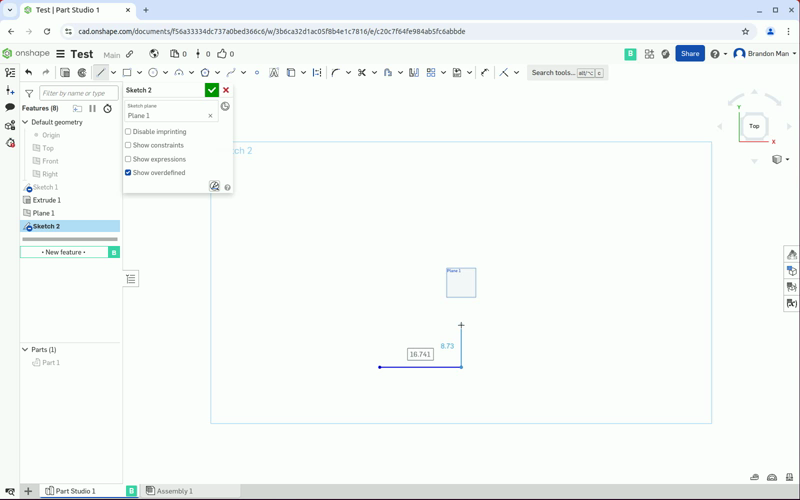
key_down(shift)
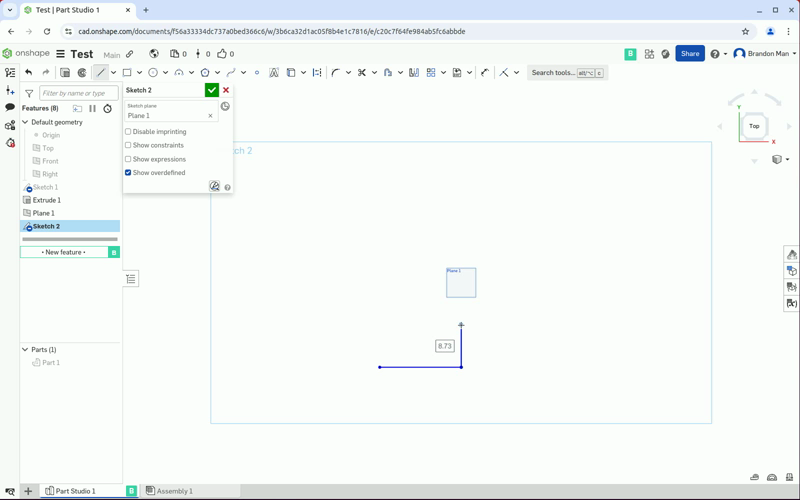
mouse_move(461, 198)
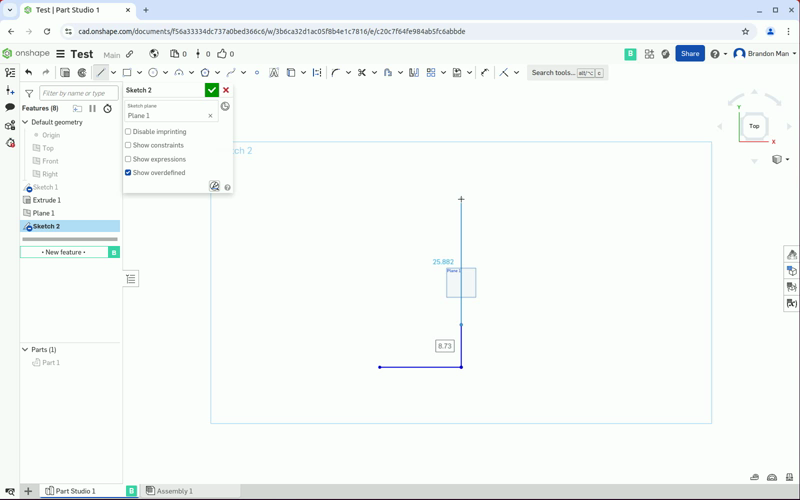
click(461, 198)
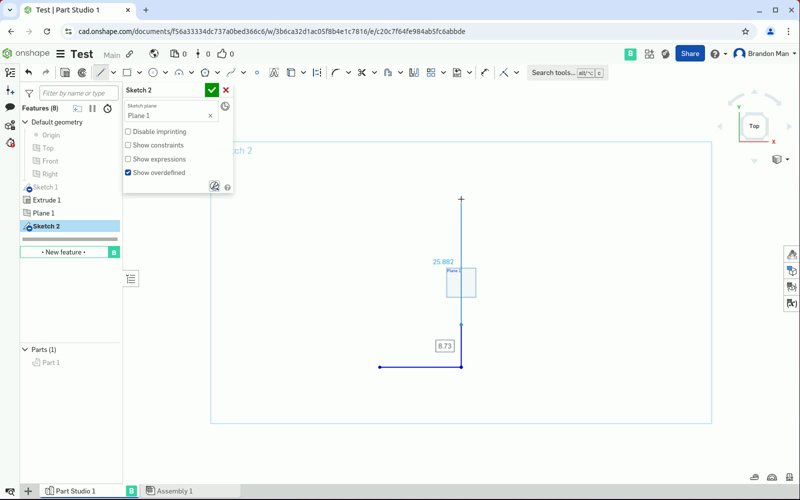
key_up(shift)
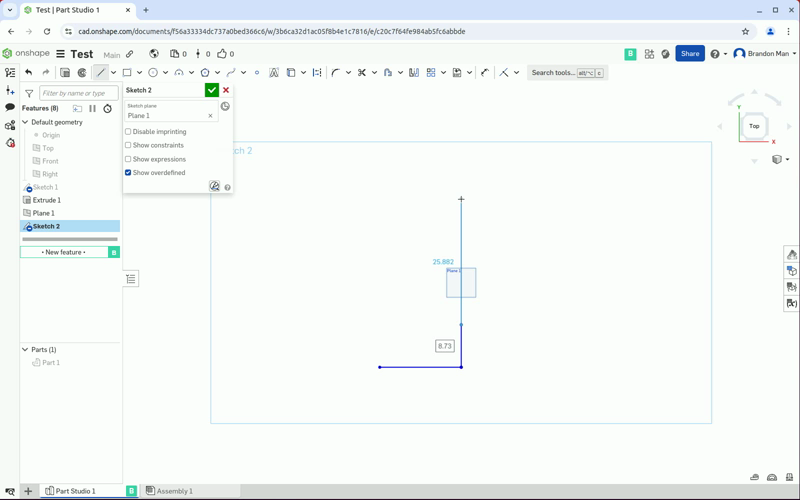
key_down(shift)
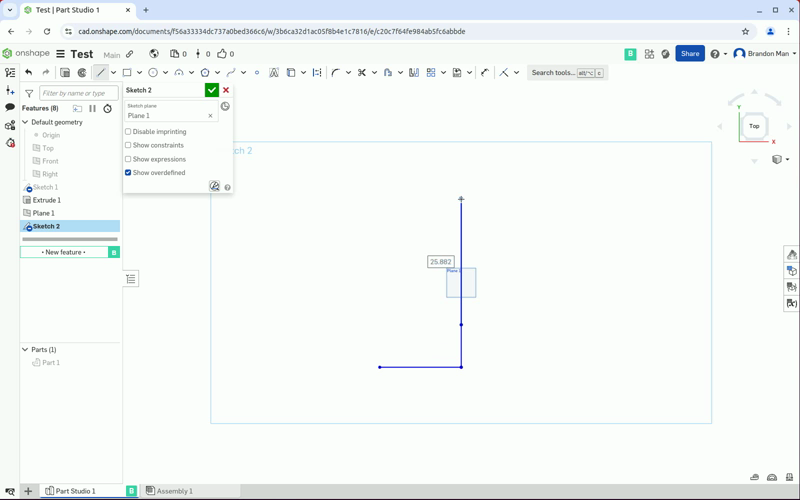
mouse_move(379, 198)
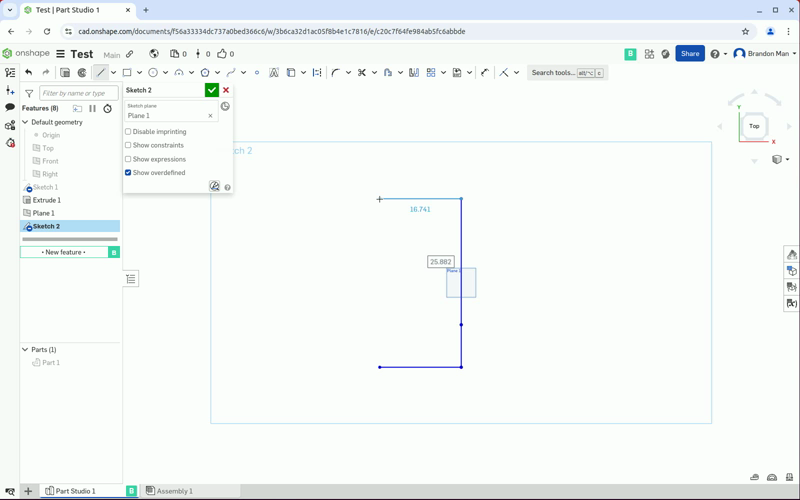
click(379, 198)
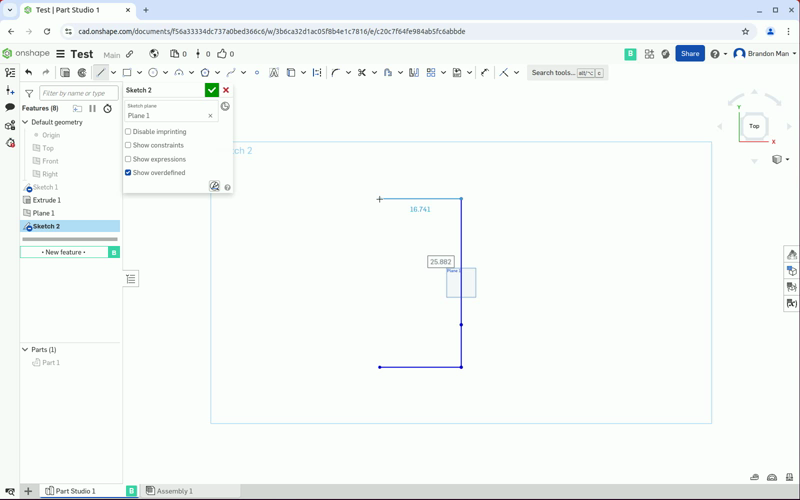
key_up(shift)
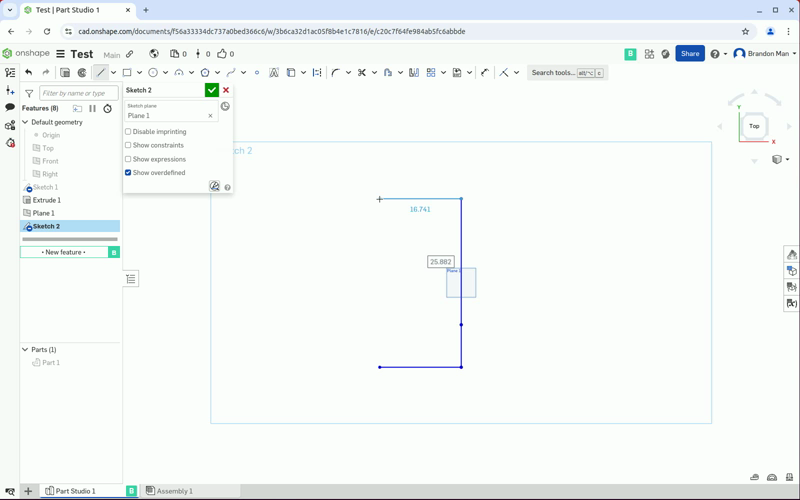
key_down(shift)
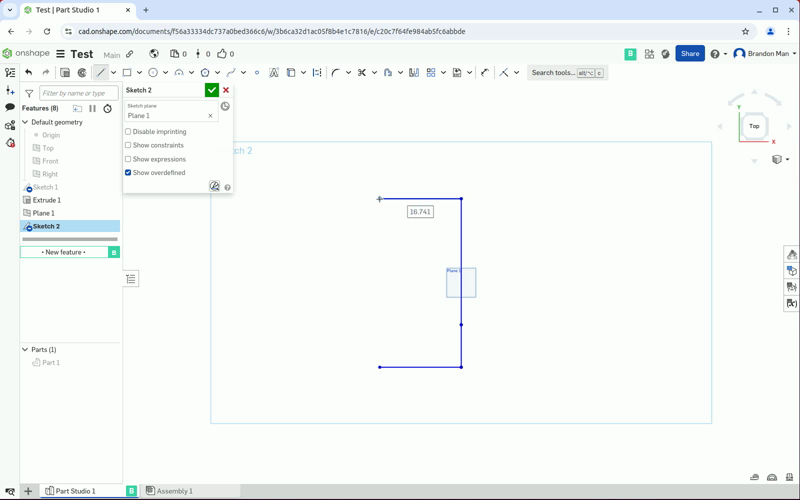
mouse_move(379, 367)
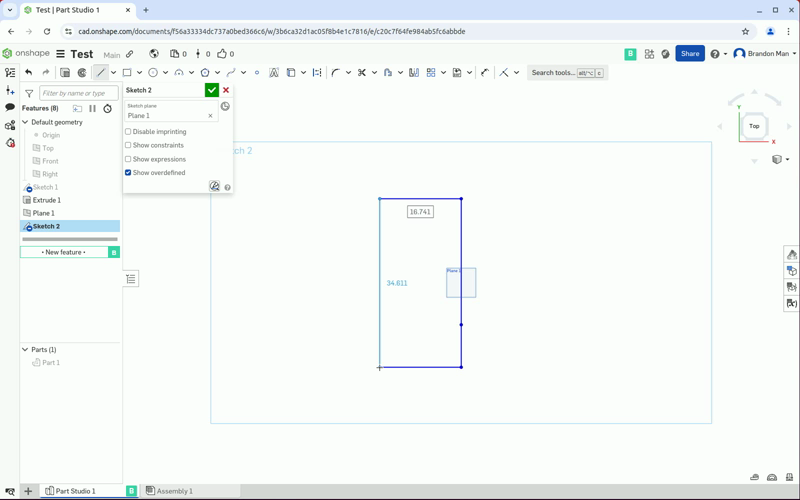
key_up(shift)
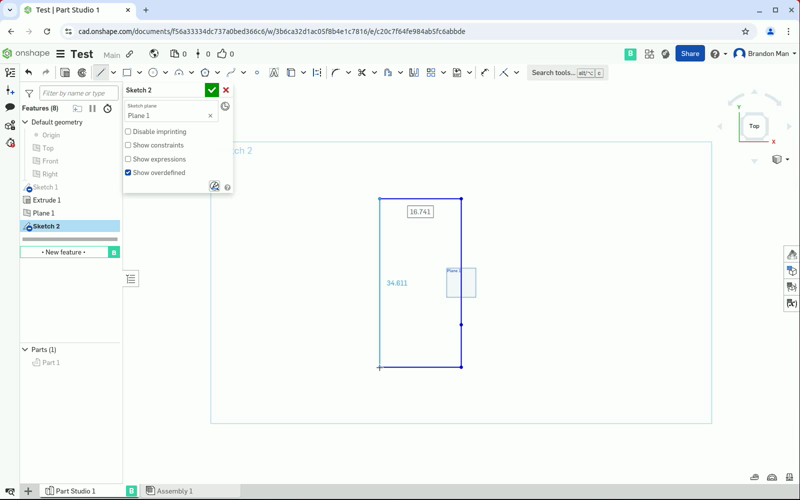
click(379, 367)
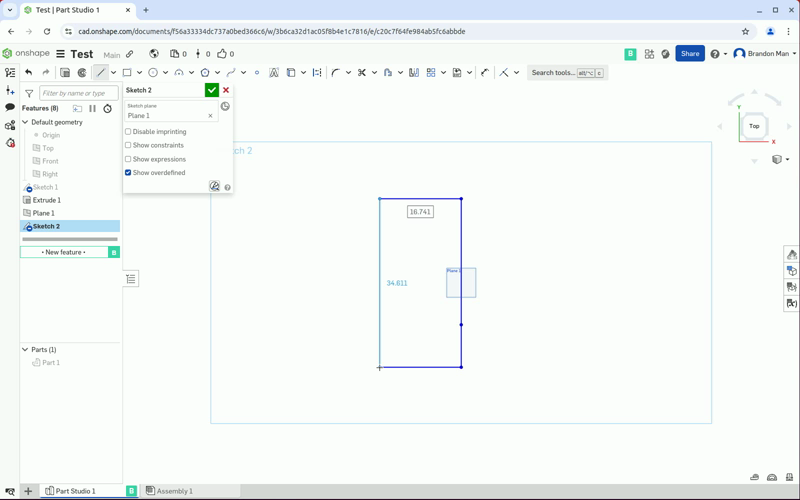
key(esc)
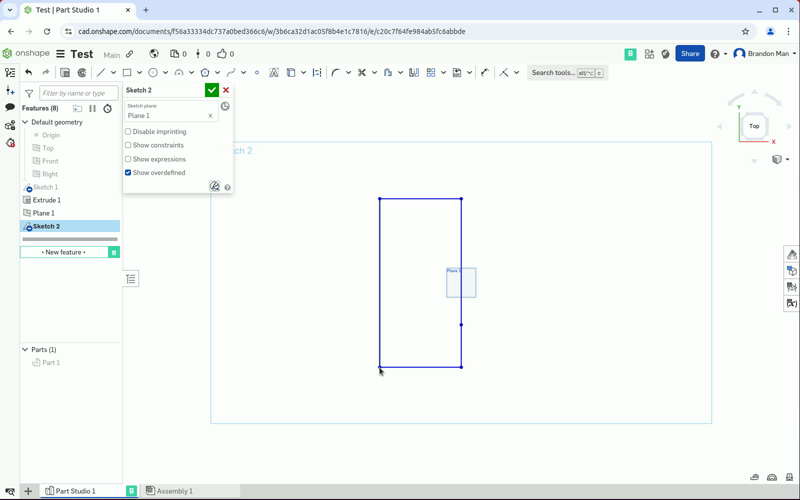
mouse_move(417, 298)
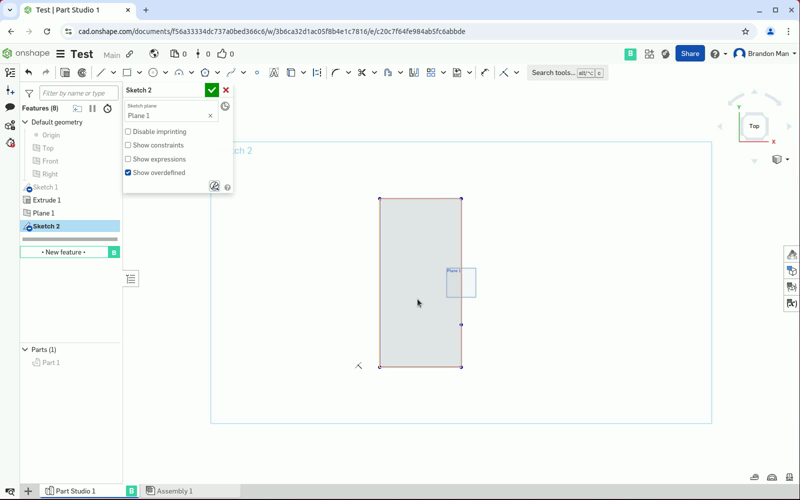
click(417, 298)
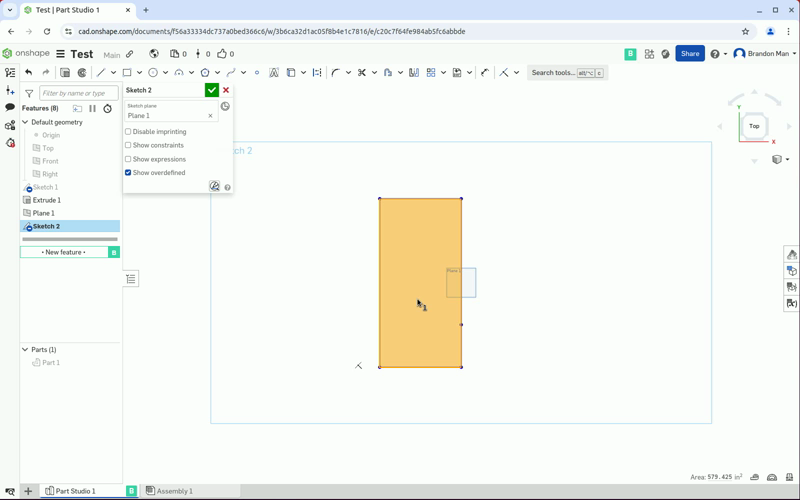
mouse_move(73, 352)
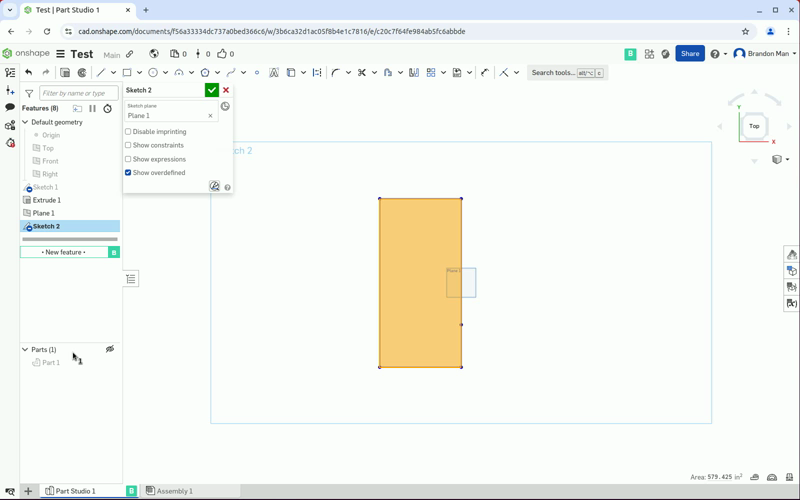
key(shift+y)
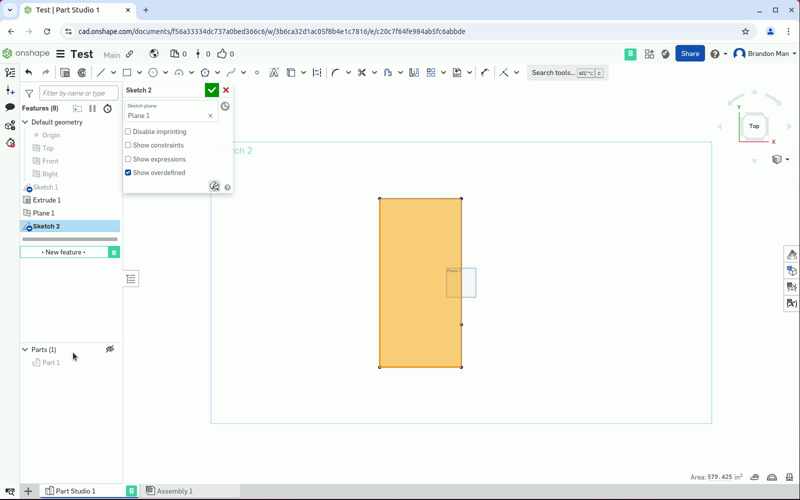
key(shift+e)
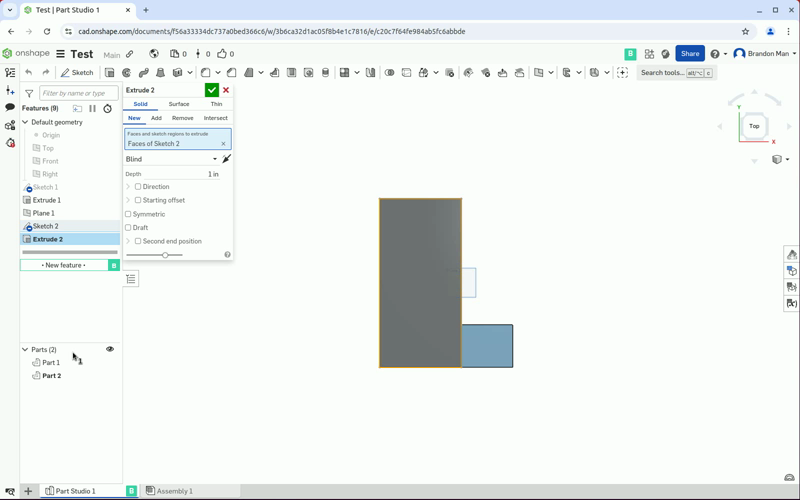
mouse_move(143, 106)
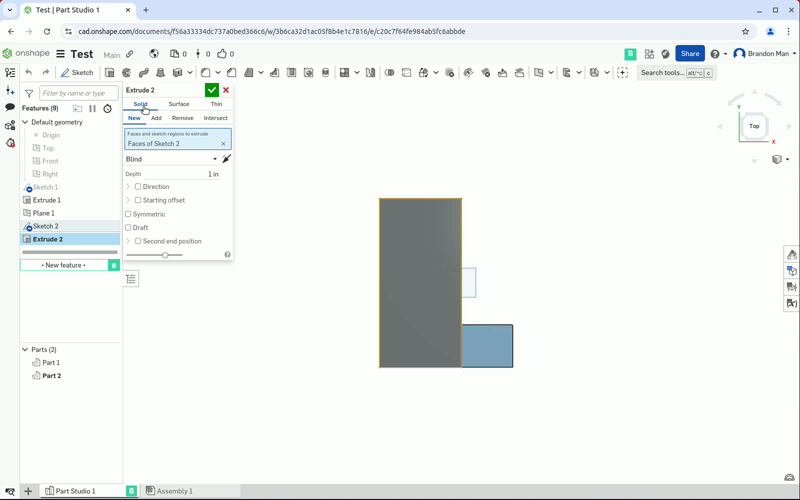
click(143, 106)
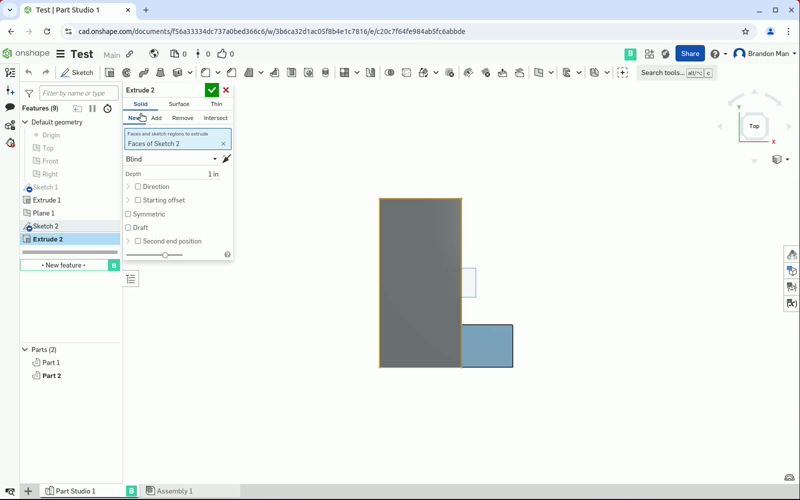
mouse_move(137, 120)
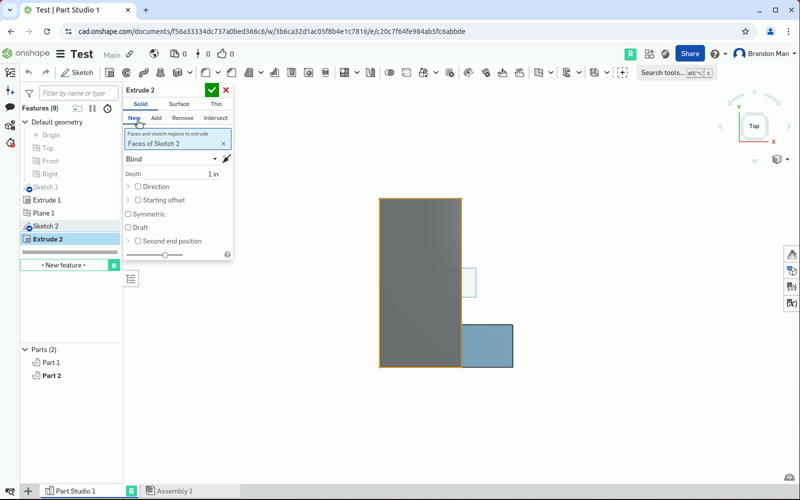
click(137, 120)
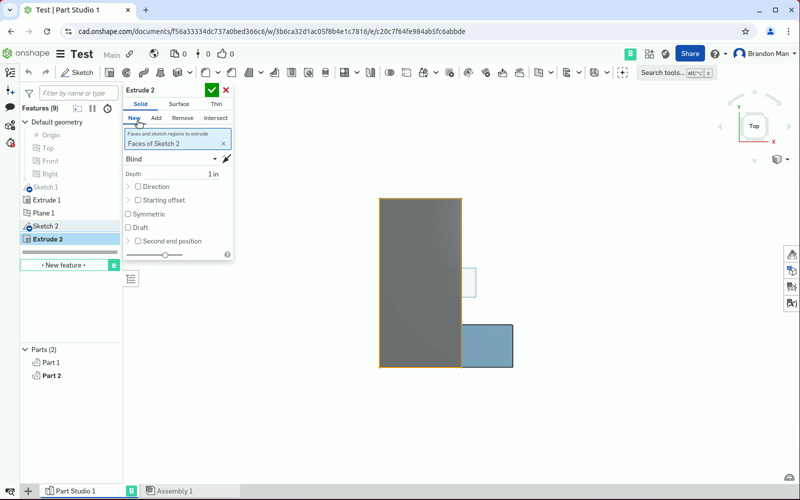
key(tab, 4)
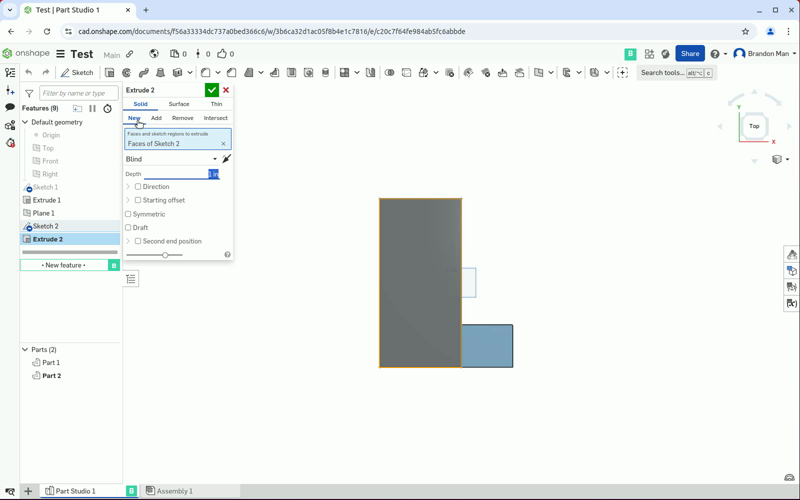
text(20.22)
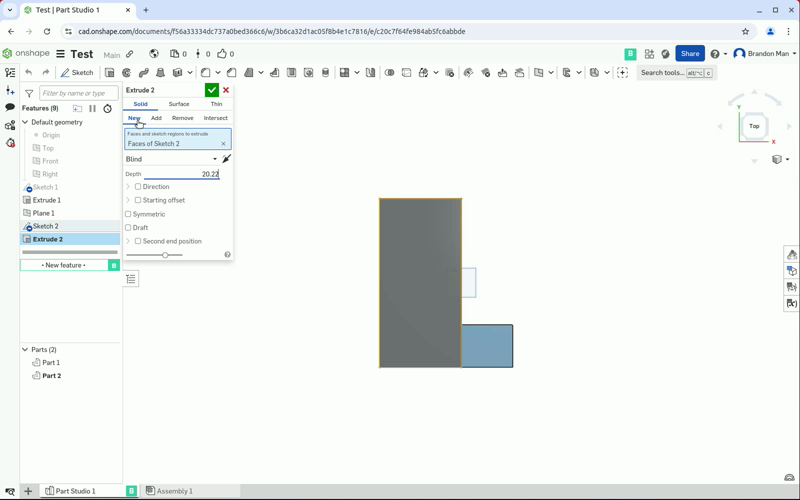
key(enter)
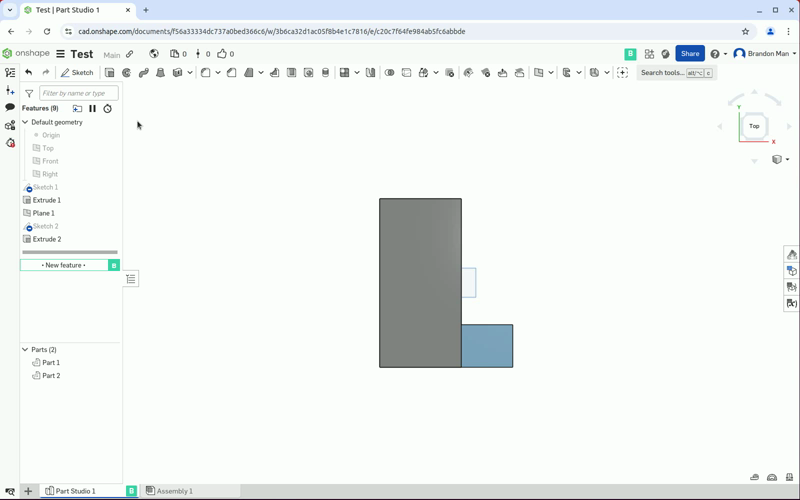
key(shift+h)
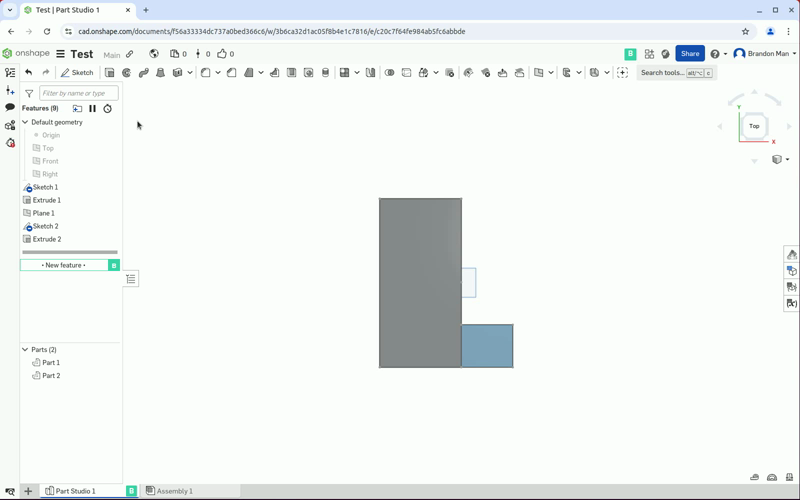
key(shift+h)
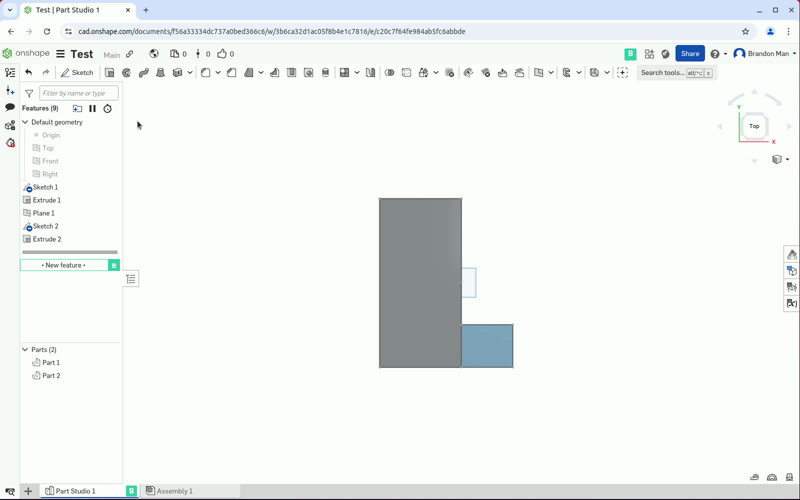
key(shift+7)
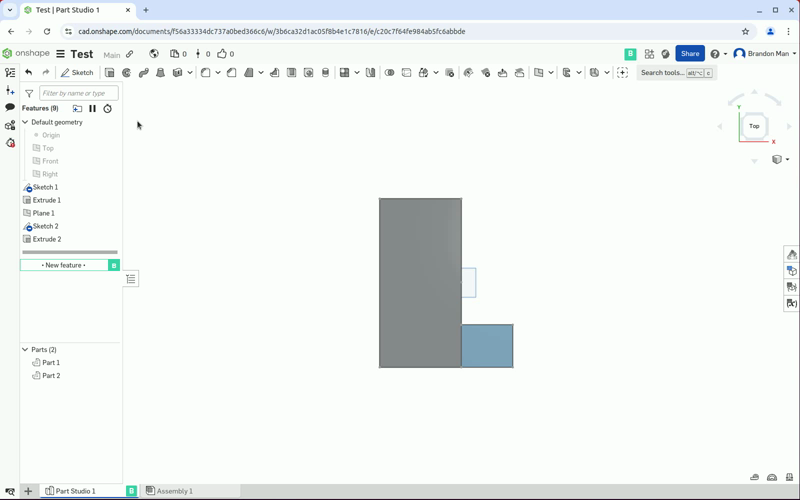
key(up, 3)
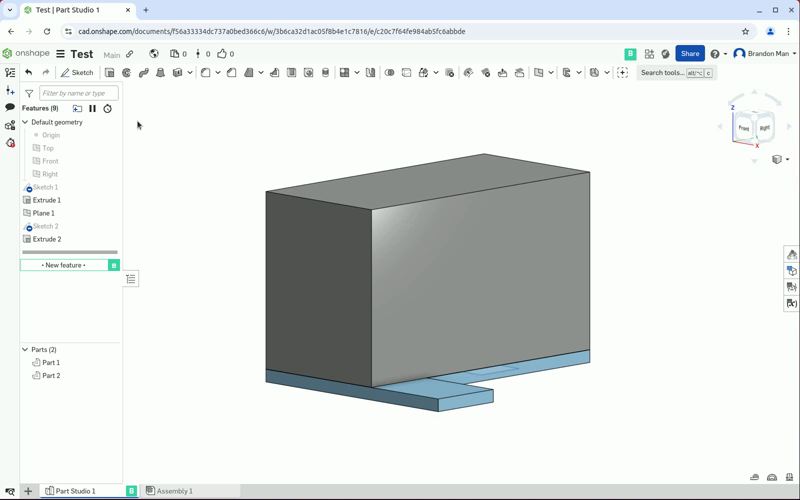
key(left, 3)
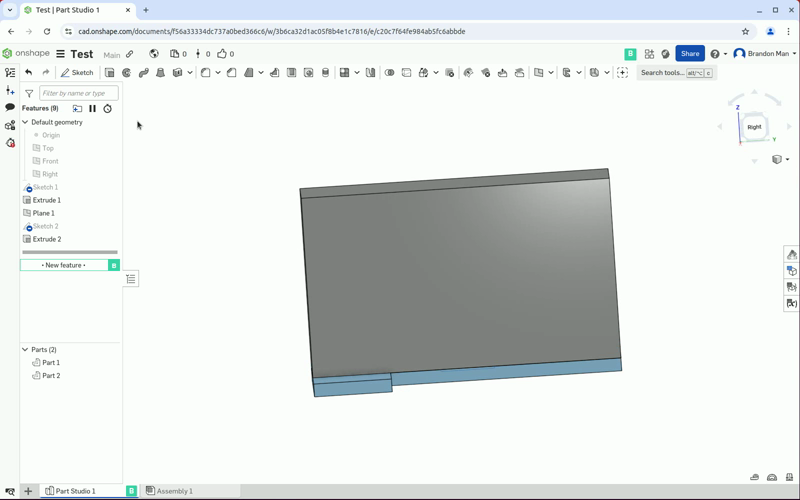
key(right, 3)
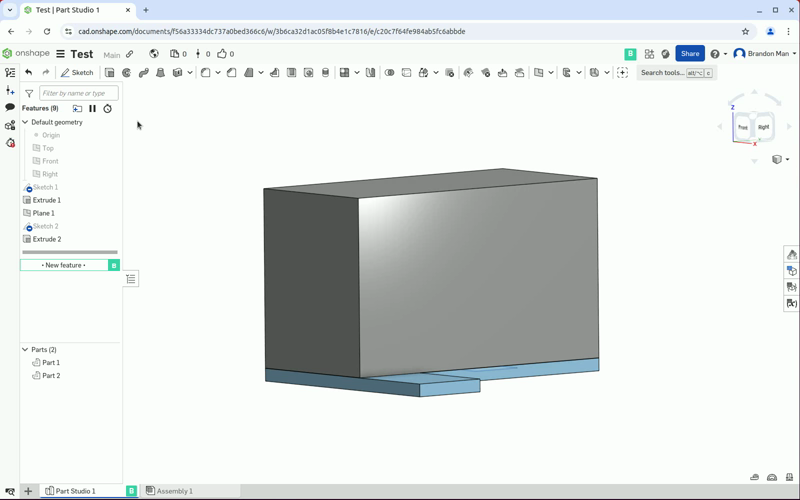
key(down, 3)
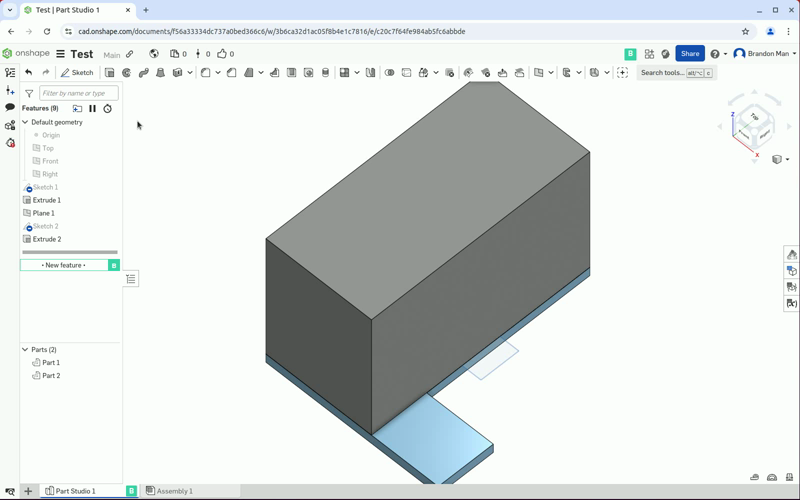
mouse_move(73, 189)
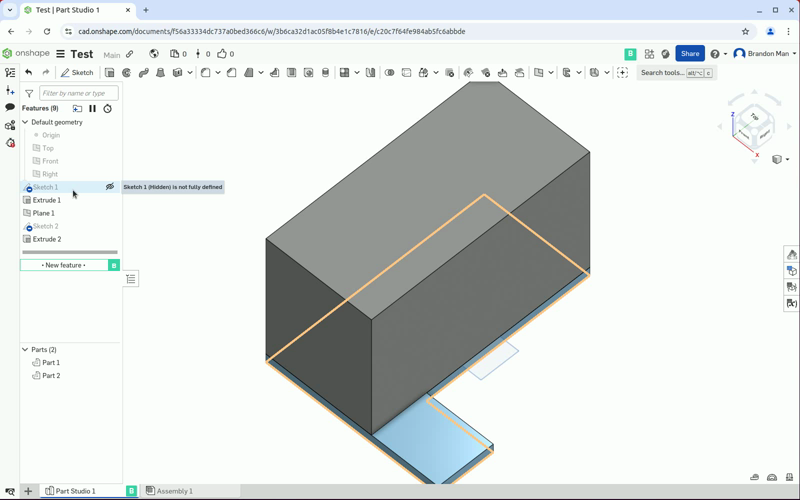
click(73, 189)